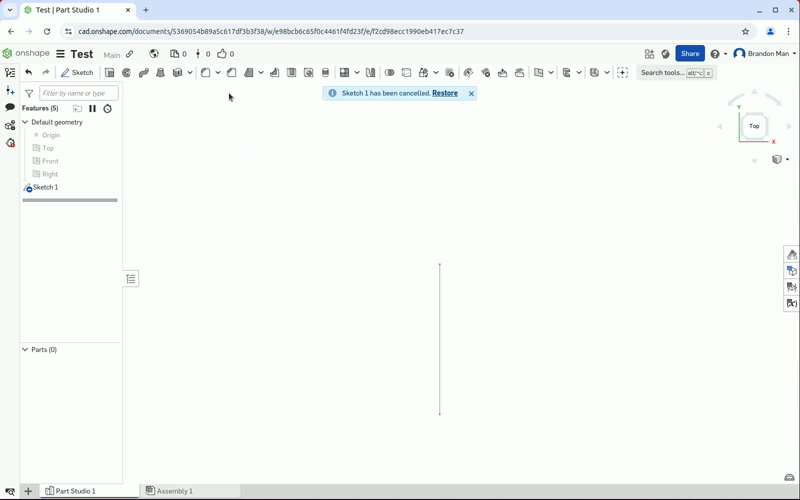
key(shift+h)
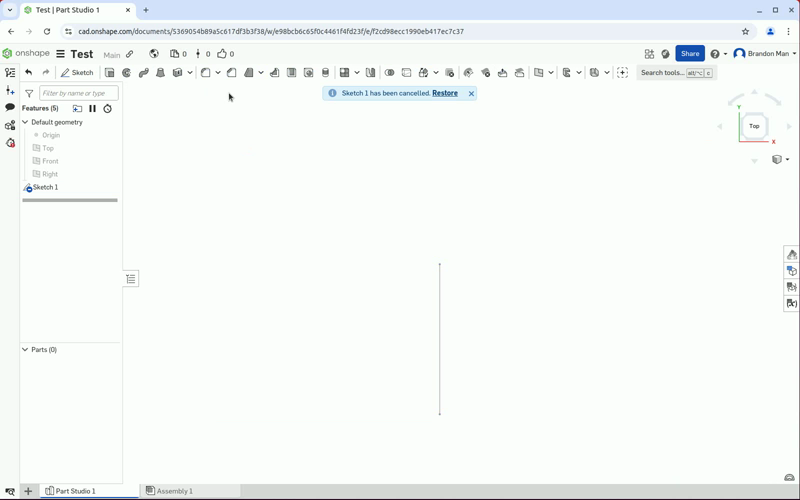
key(shift+s)
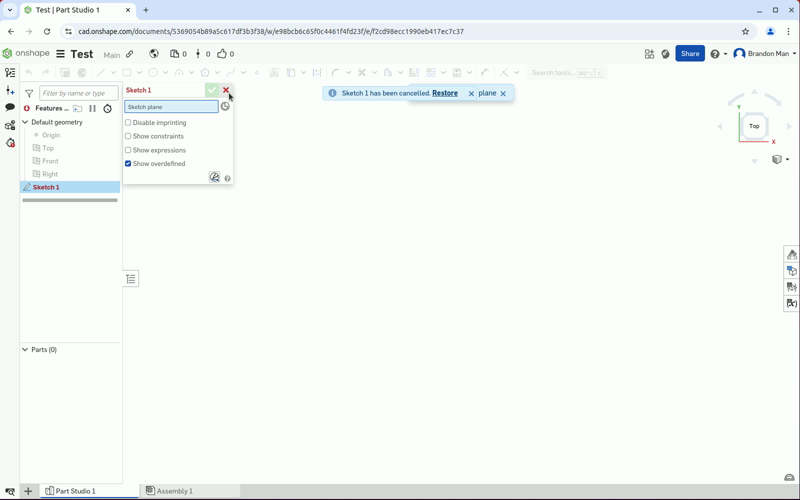
mouse_move(73, 150)
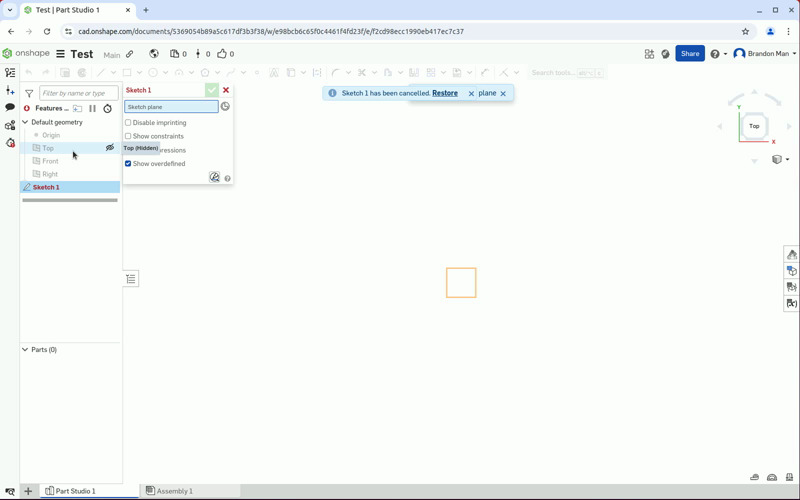
click(73, 150)
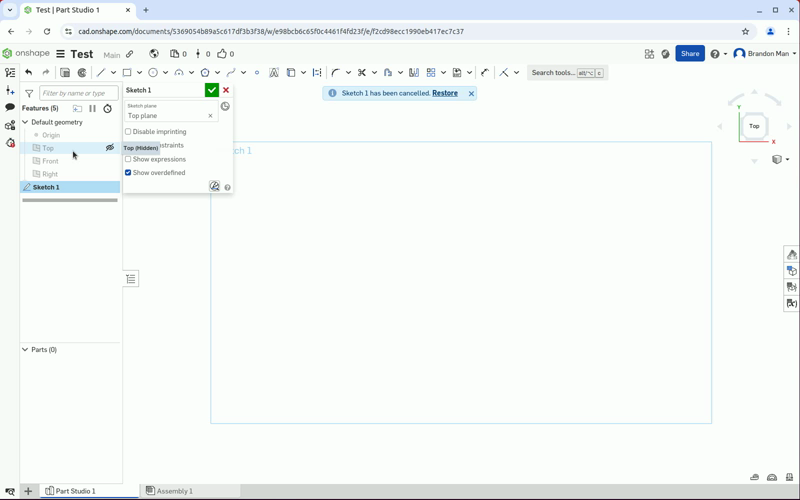
mouse_move(73, 352)
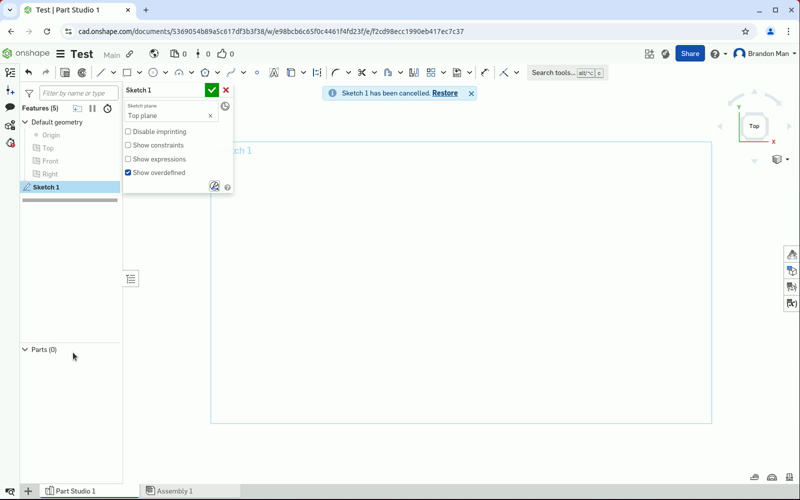
key(y)
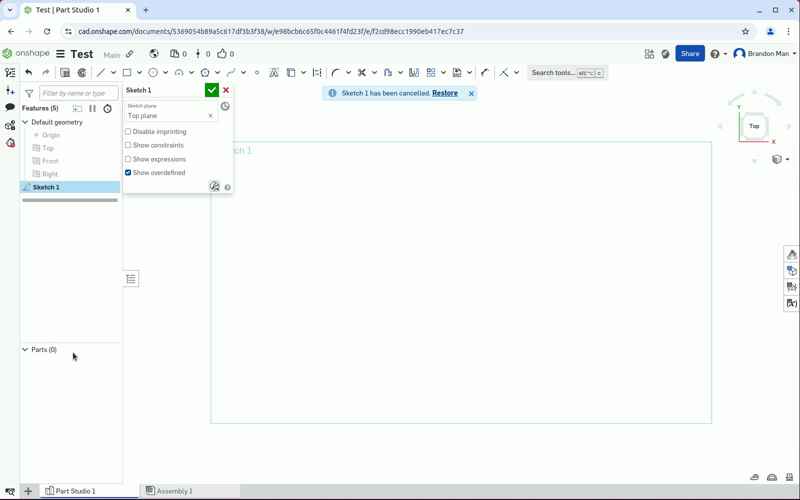
key(l)
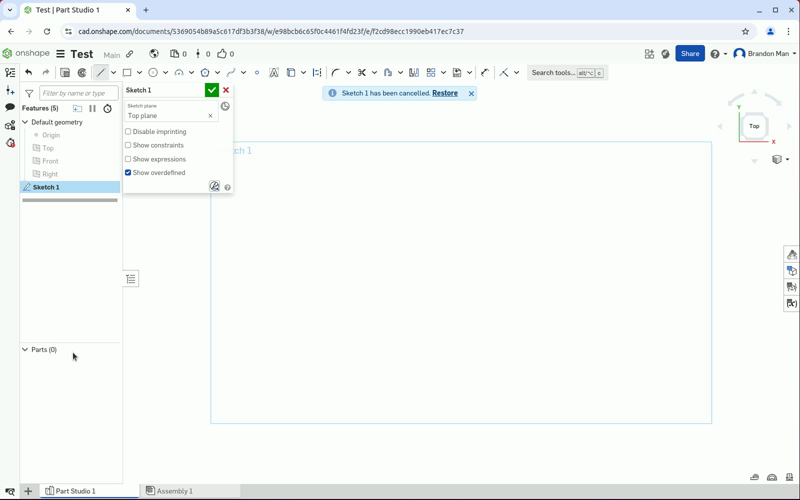
key_down(shift)
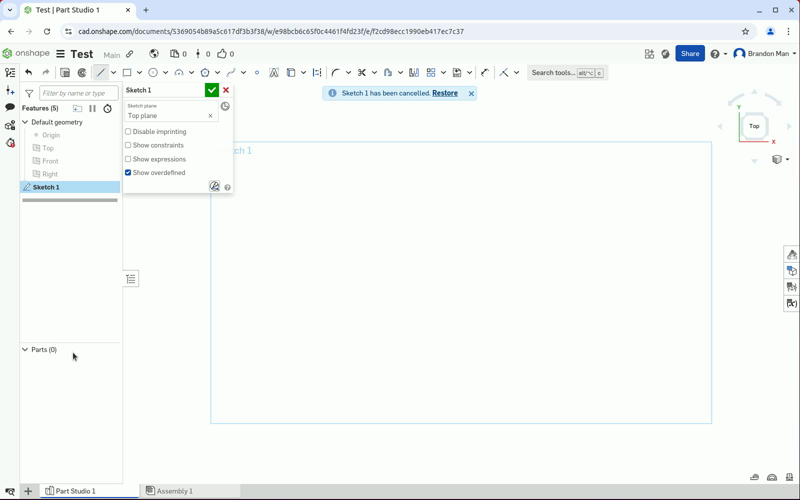
mouse_move(349, 282)
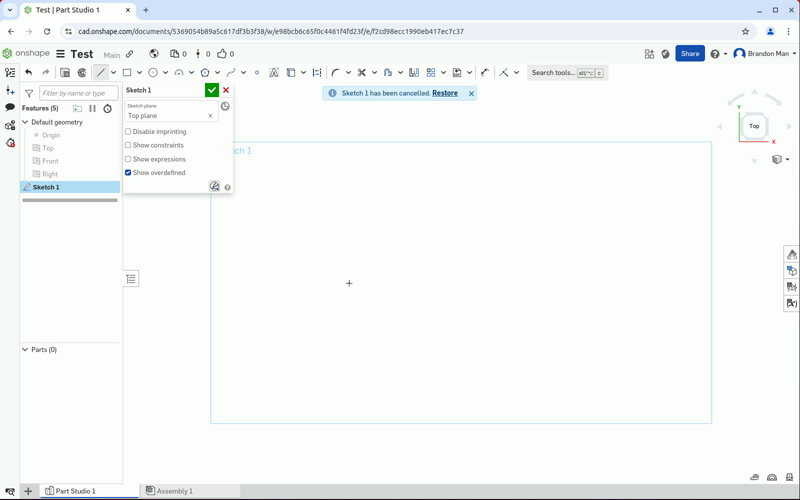
click(349, 282)
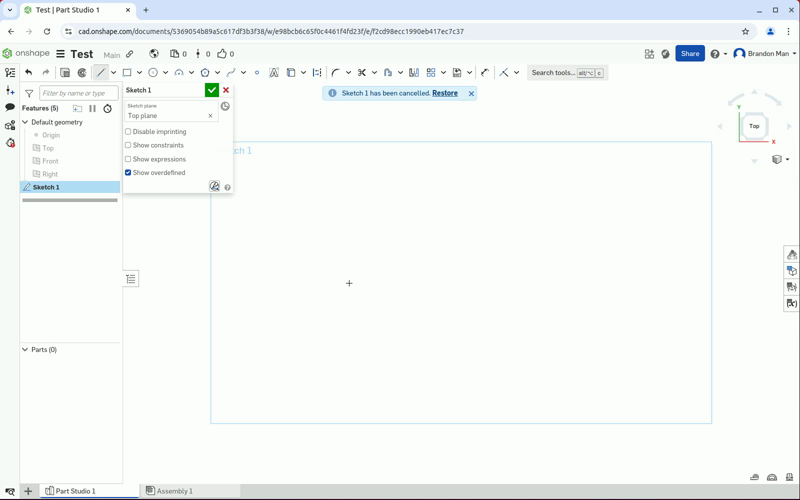
key_up(shift)
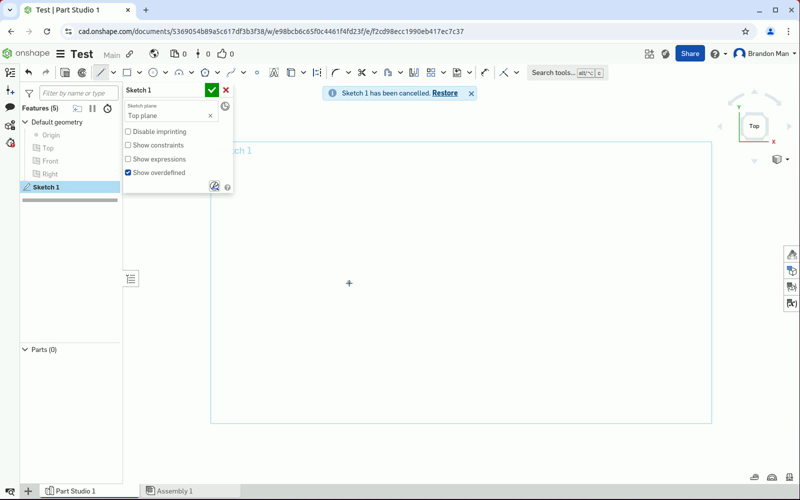
key_down(shift)
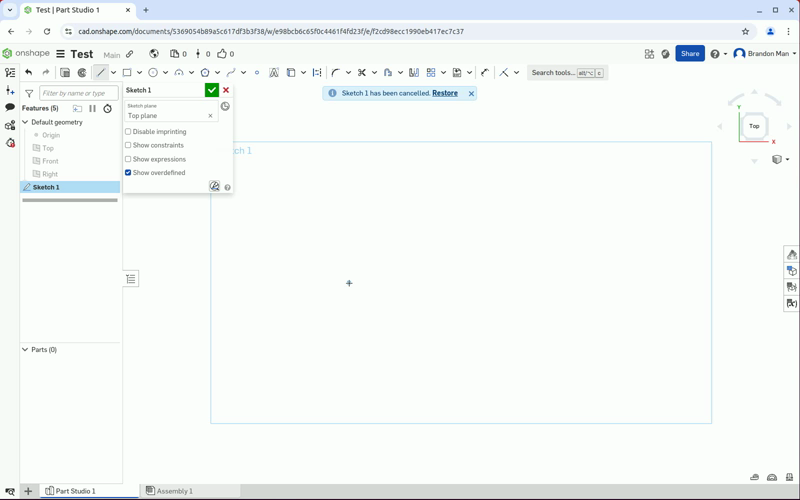
mouse_move(405, 378)
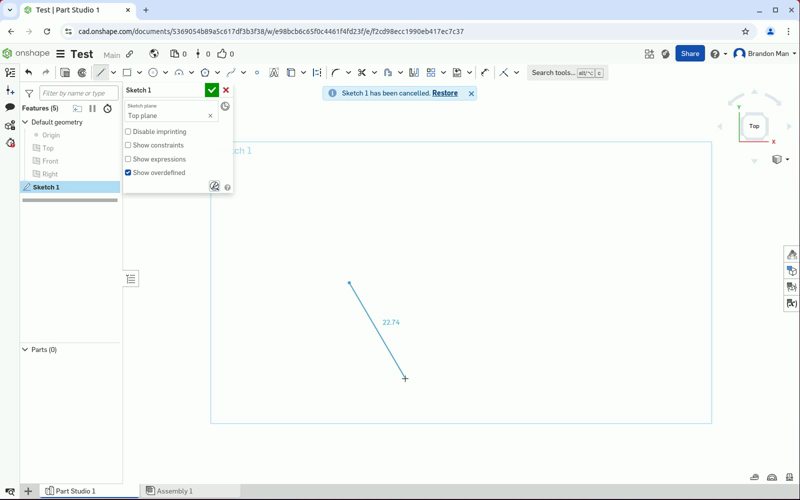
click(405, 378)
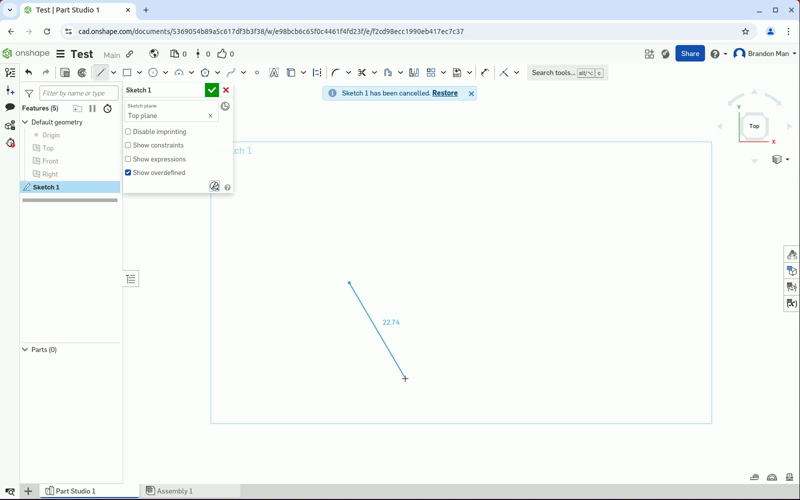
key_up(shift)
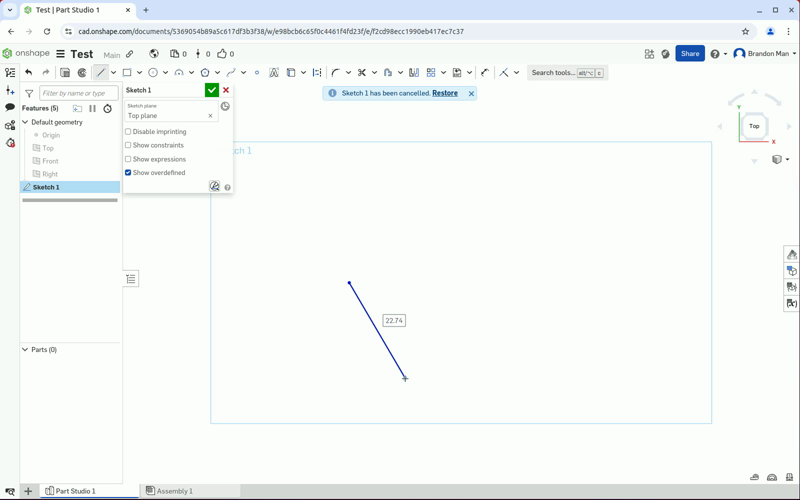
key_down(shift)
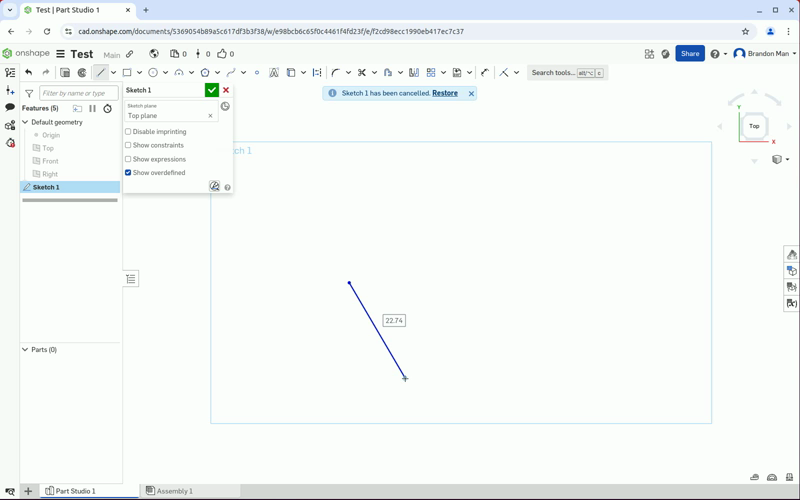
mouse_move(514, 378)
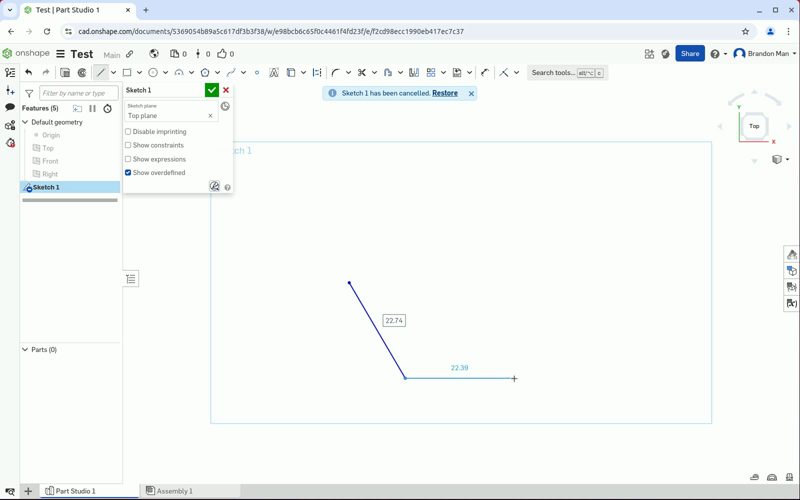
click(514, 378)
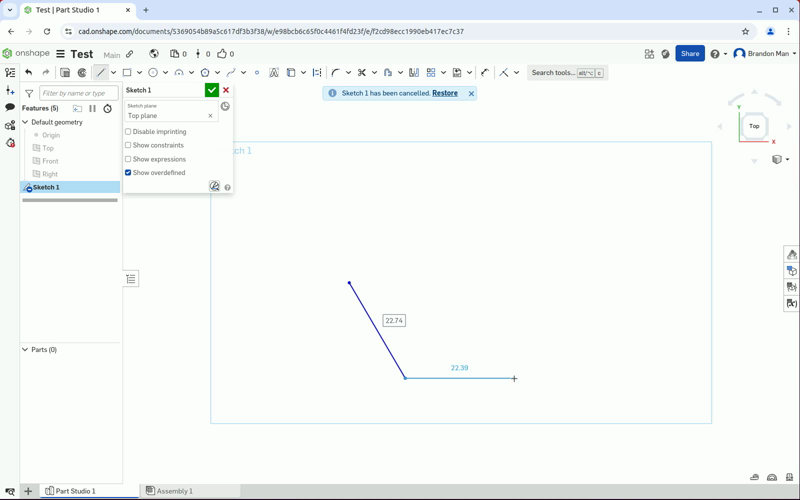
key_up(shift)
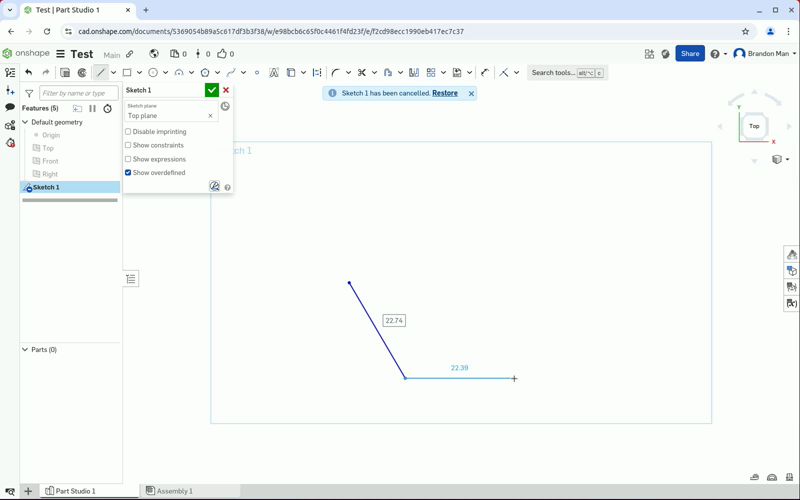
key_down(shift)
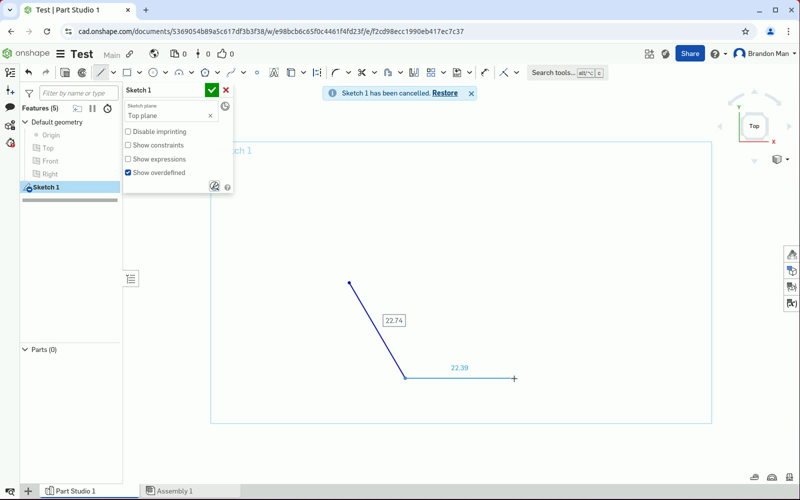
mouse_move(569, 282)
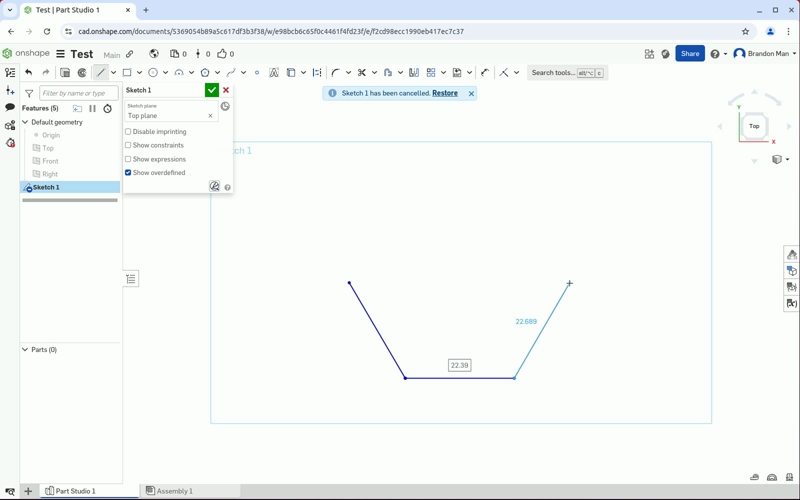
click(569, 282)
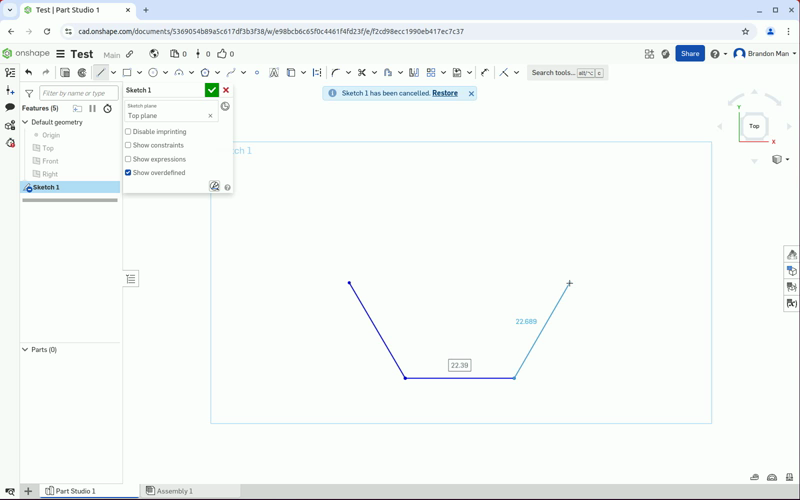
key_up(shift)
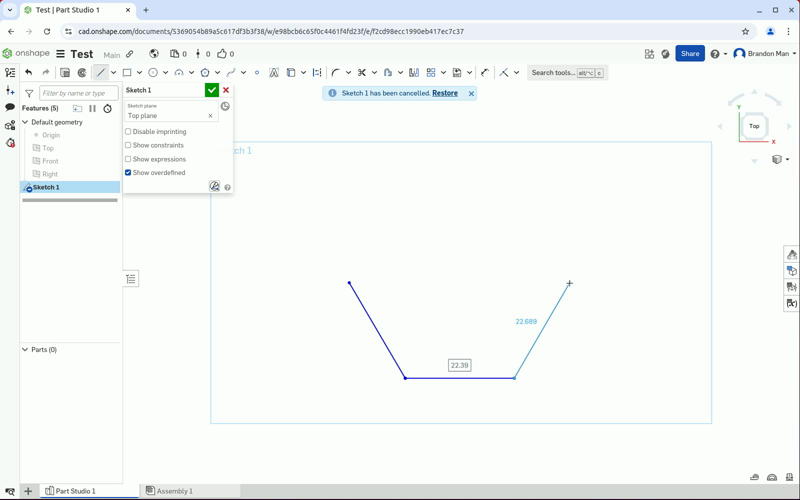
key_down(shift)
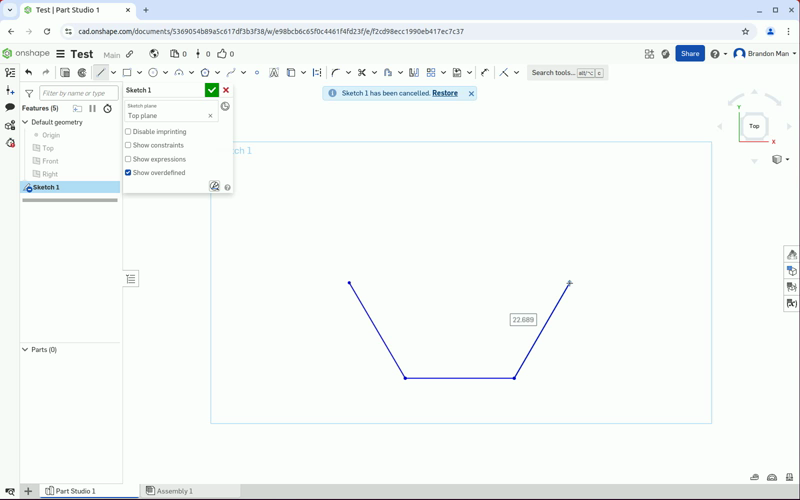
mouse_move(514, 187)
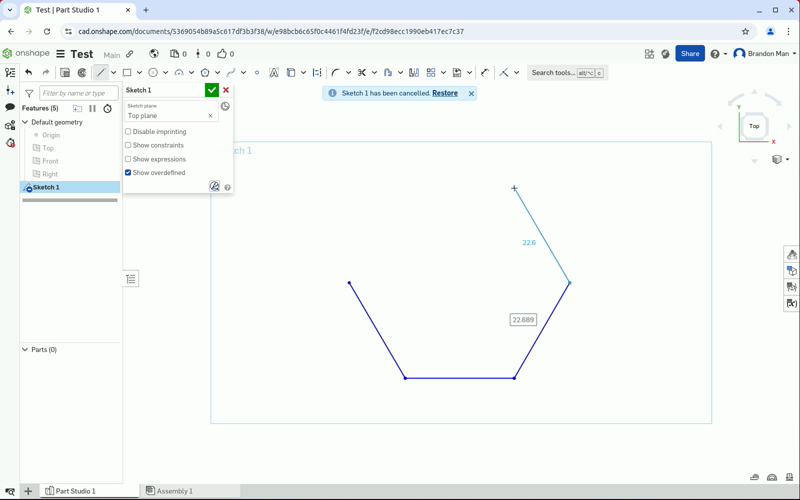
click(514, 187)
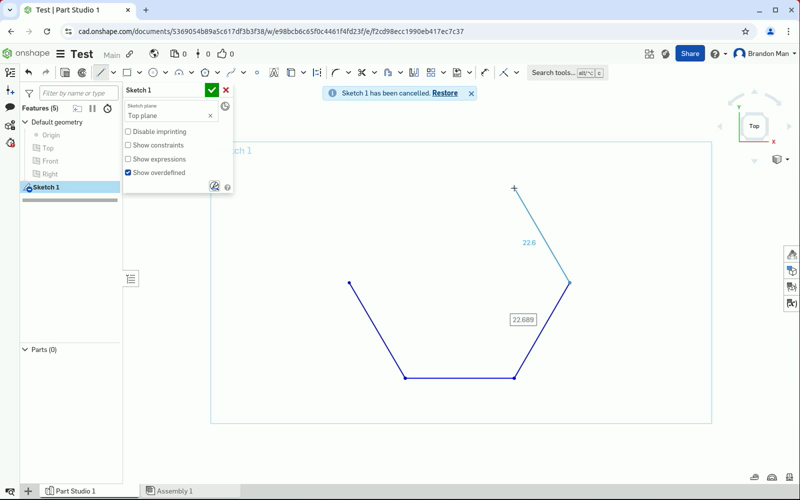
key_up(shift)
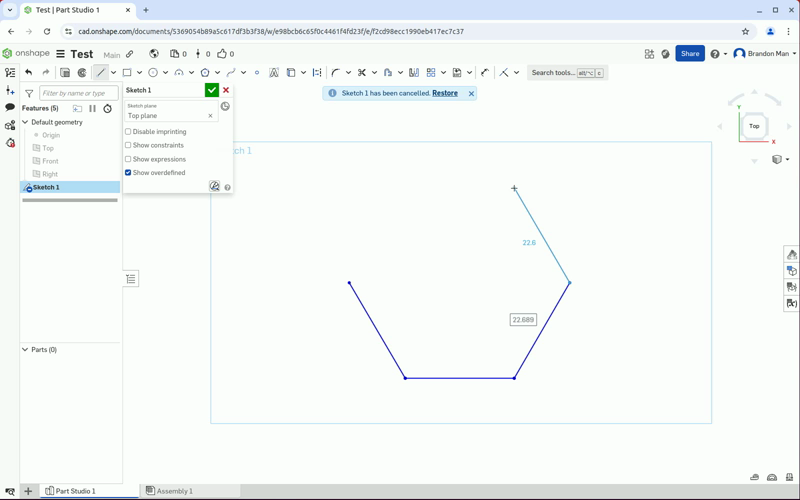
key_down(shift)
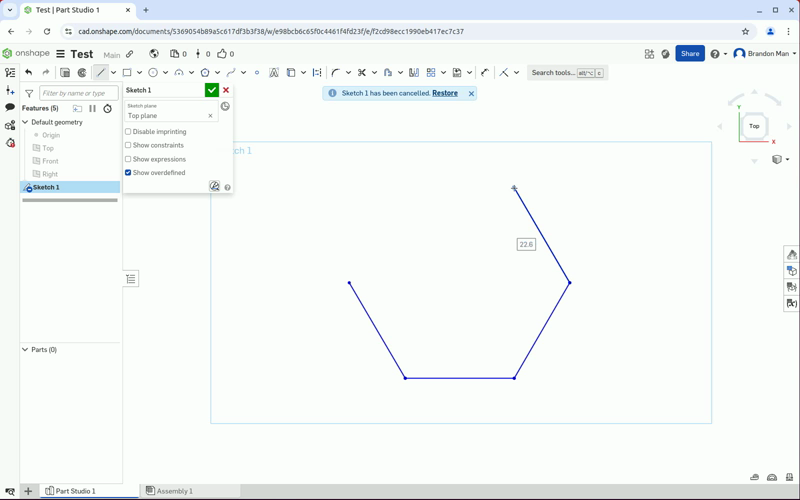
mouse_move(405, 187)
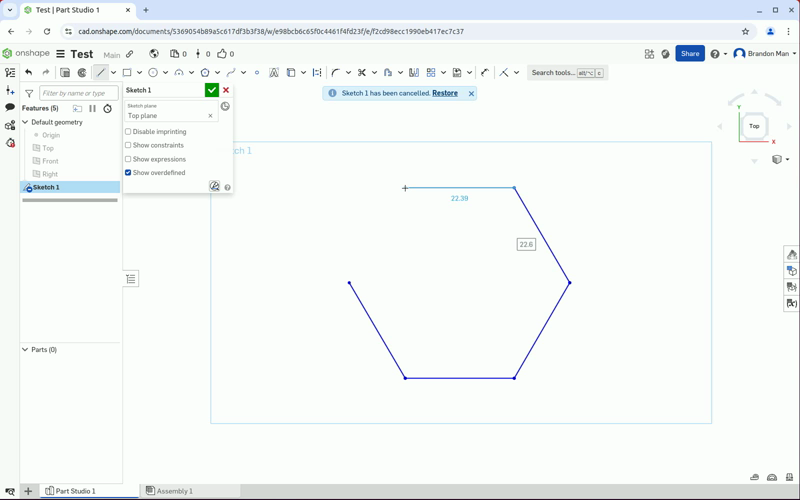
click(405, 187)
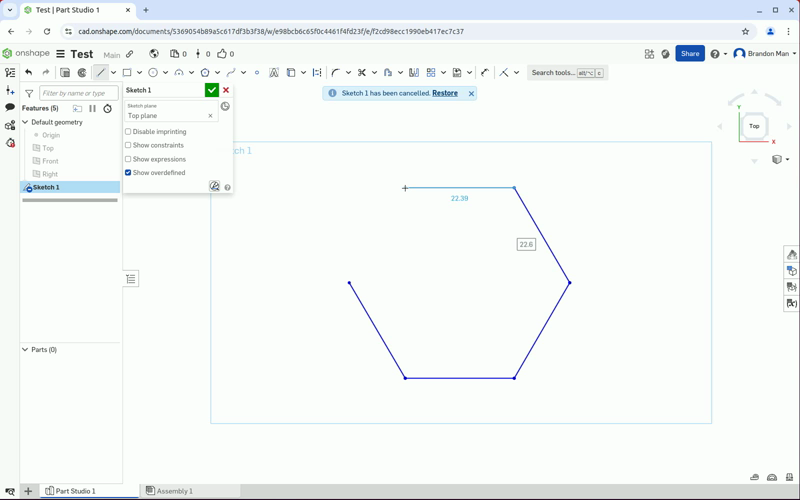
key_up(shift)
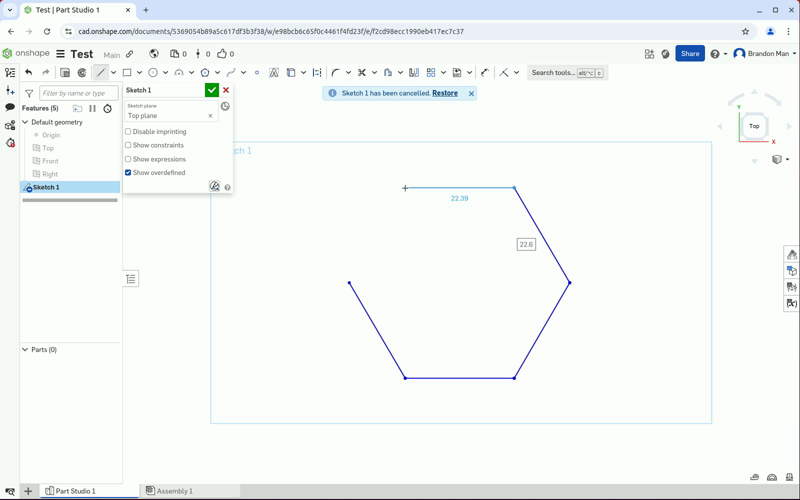
key_down(shift)
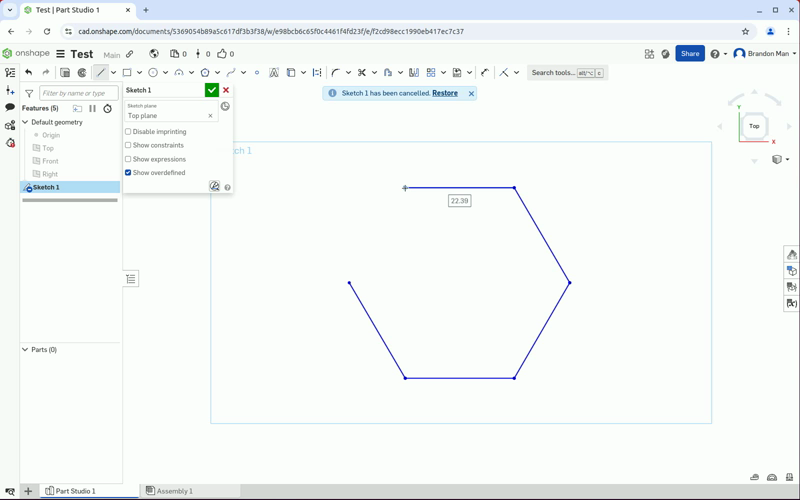
mouse_move(349, 282)
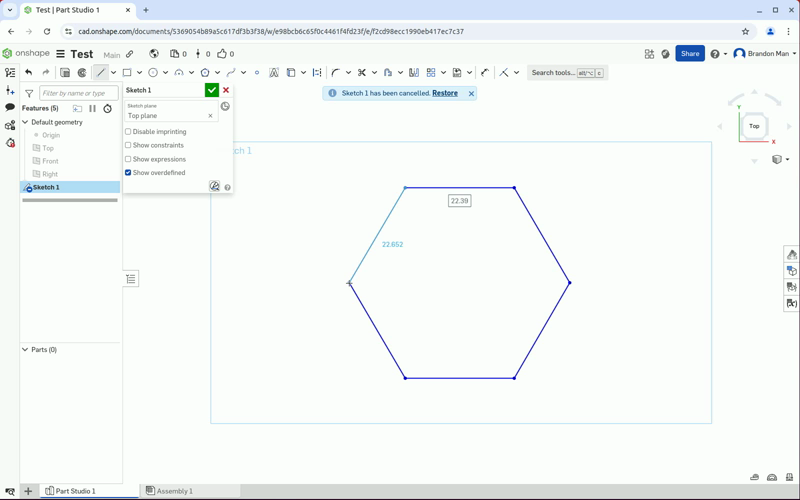
key_up(shift)
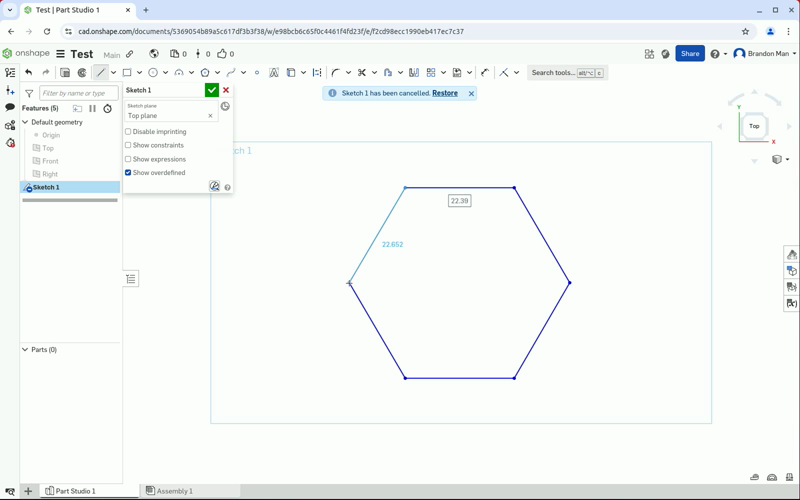
click(349, 282)
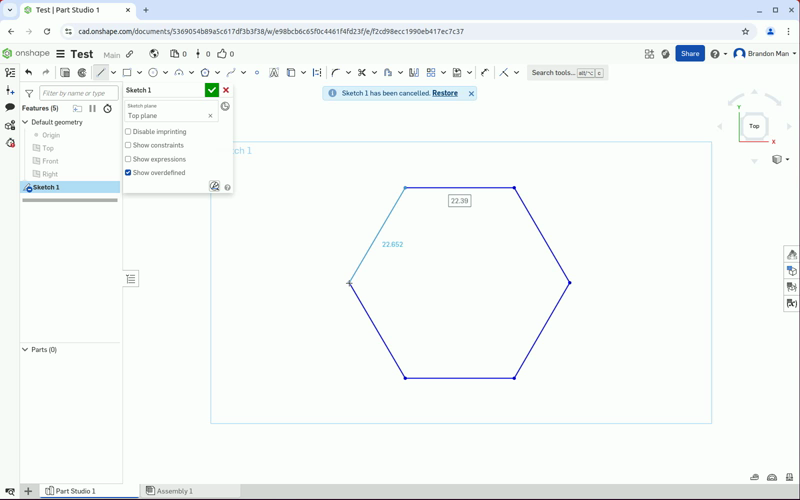
key(esc)
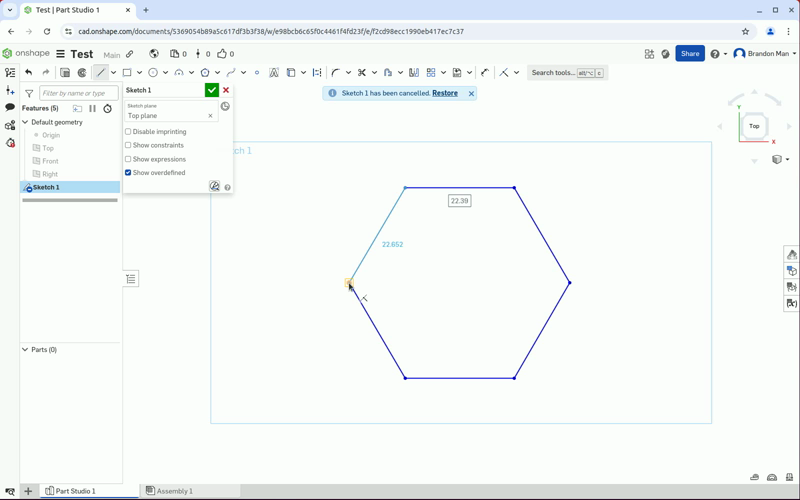
mouse_move(391, 294)
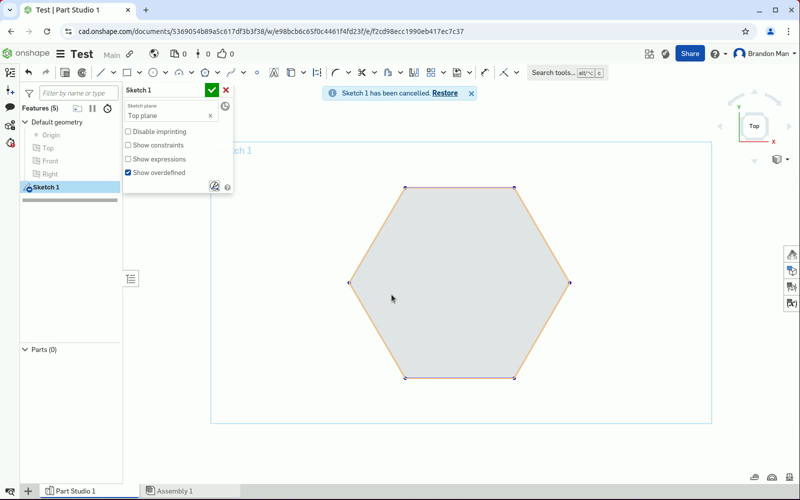
click(391, 294)
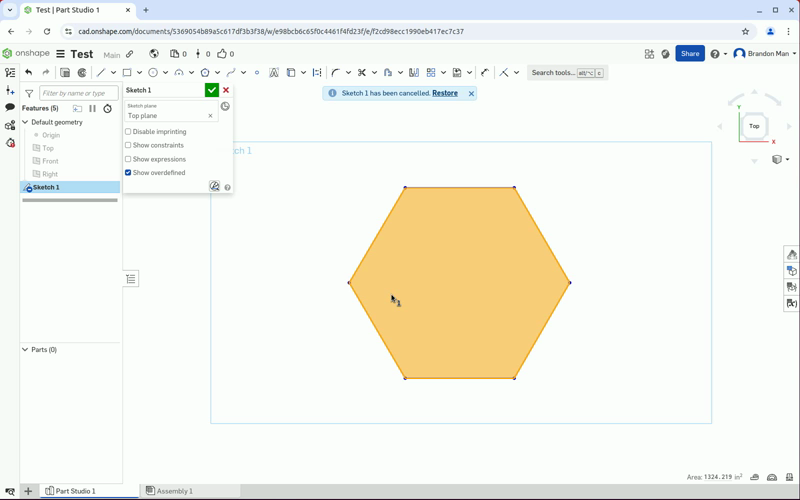
mouse_move(73, 352)
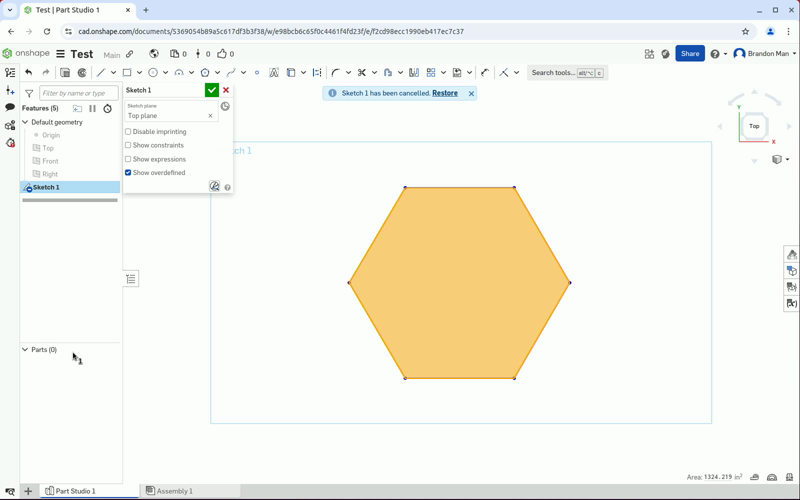
key(shift+y)
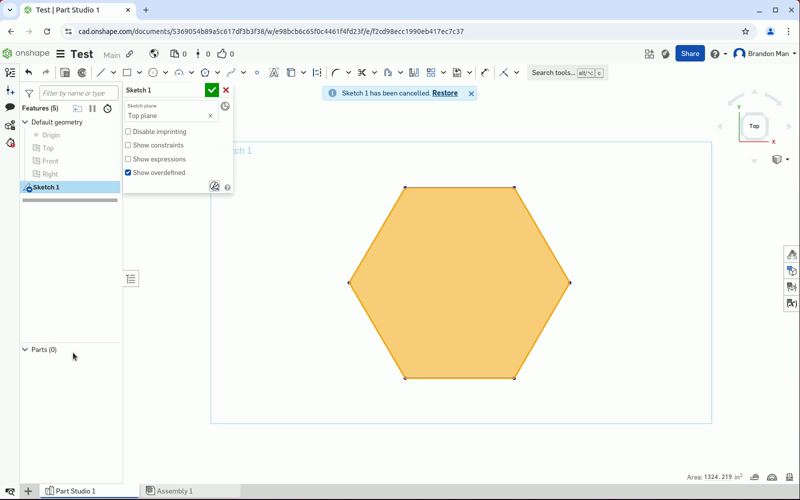
key(shift+e)
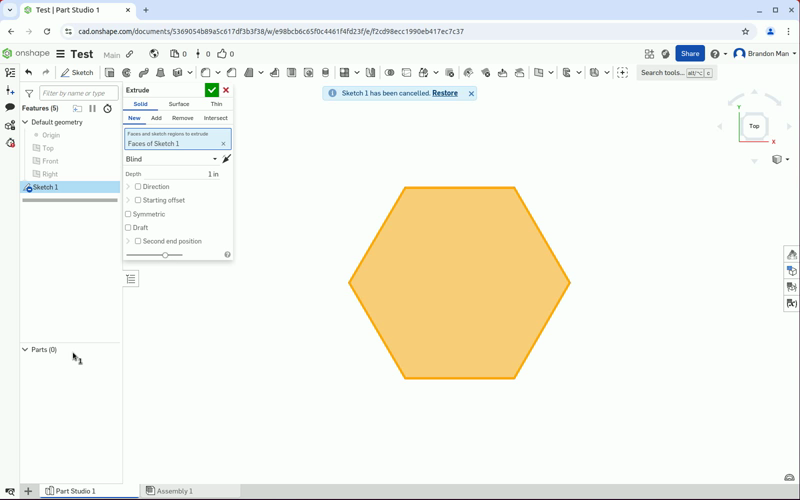
mouse_move(143, 106)
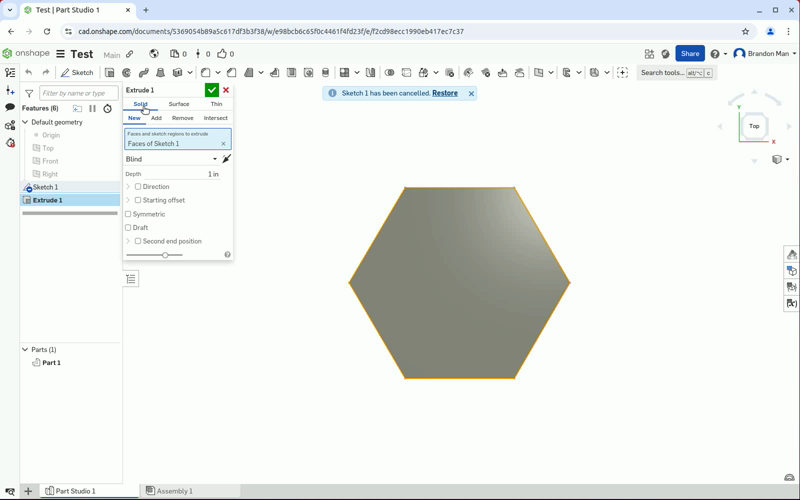
click(143, 106)
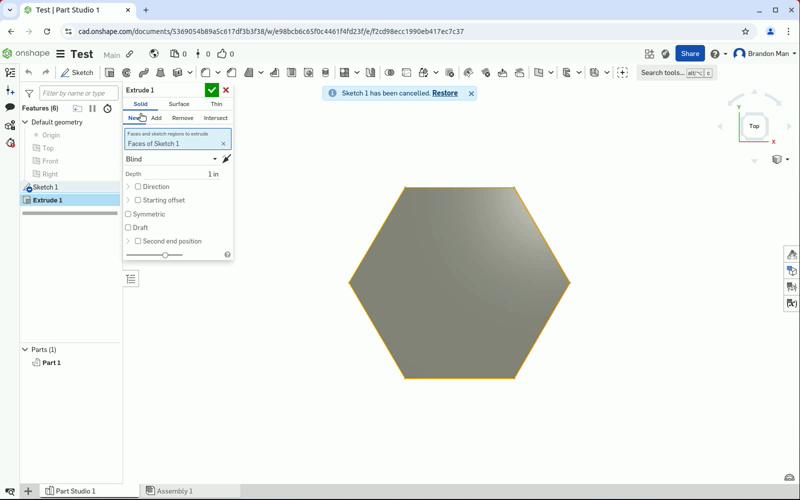
mouse_move(137, 120)
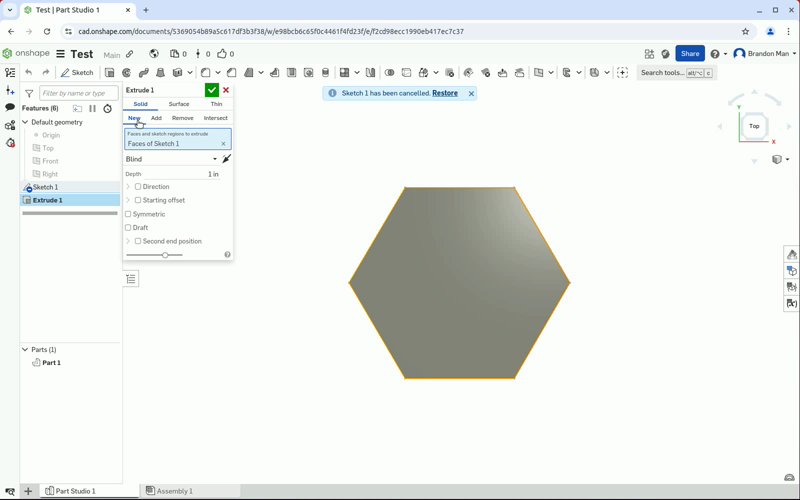
click(137, 120)
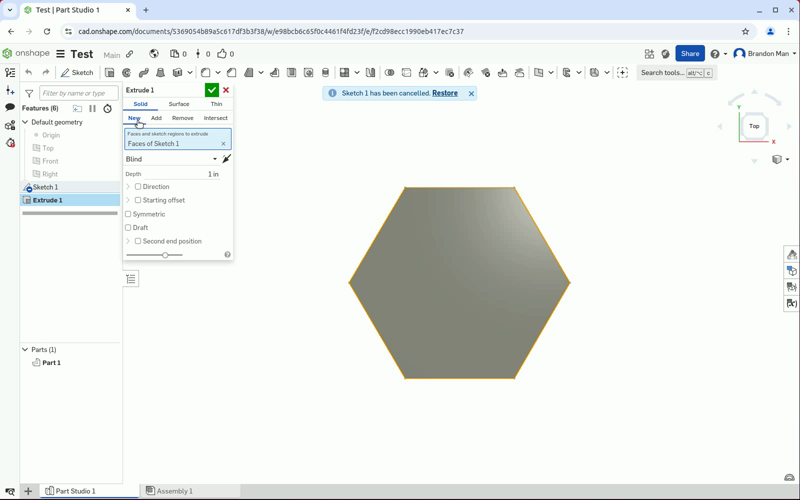
key(tab, 4)
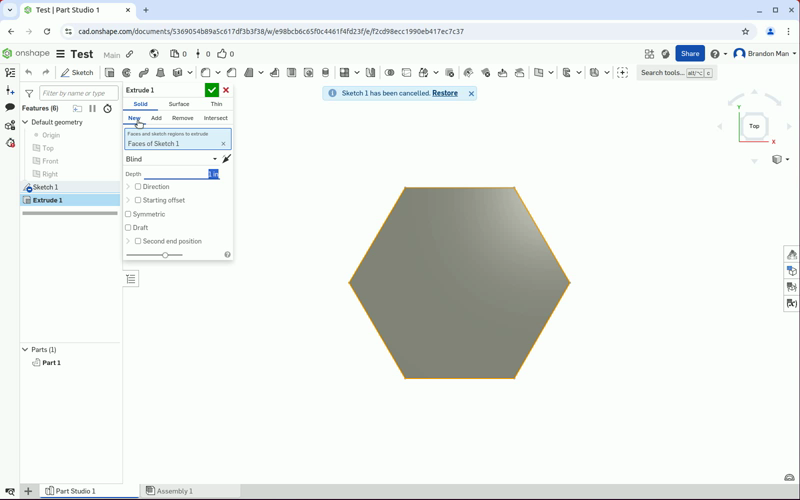
text(15.405)
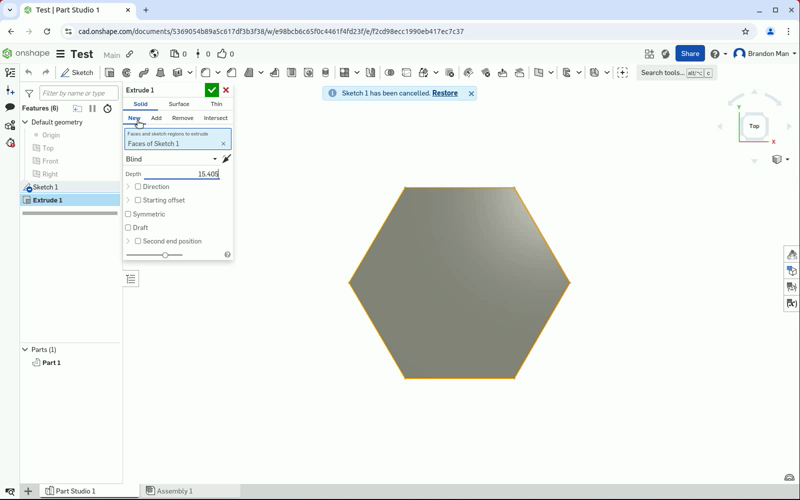
key(enter)
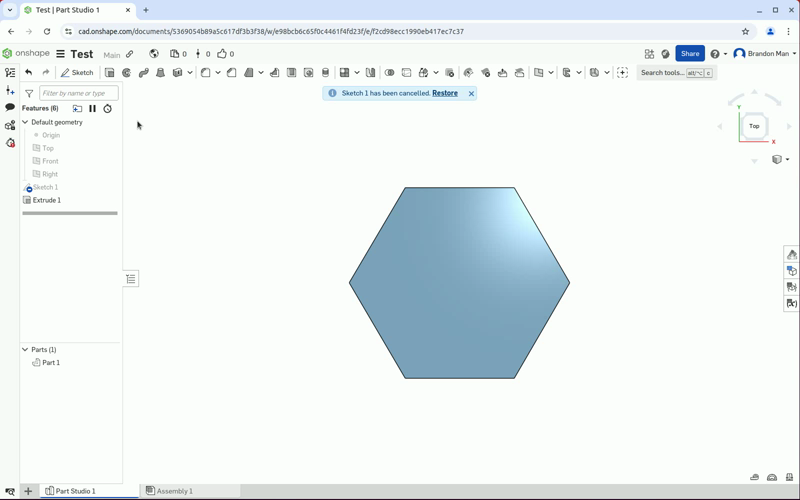
key(shift+h)
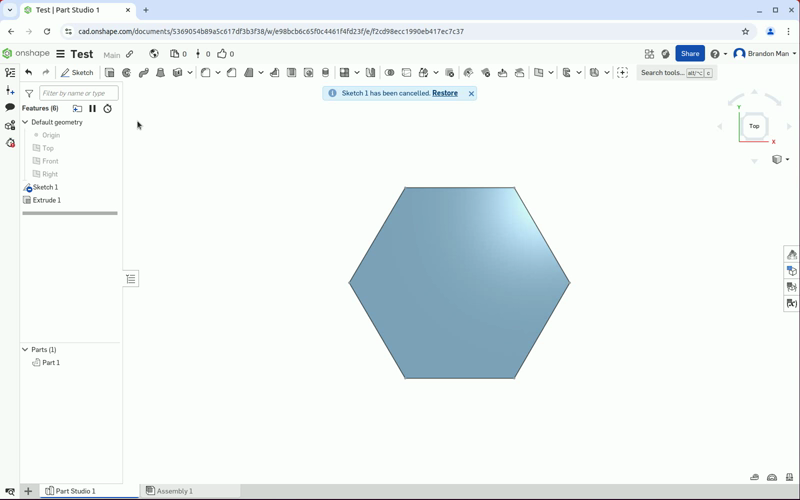
key(shift+h)
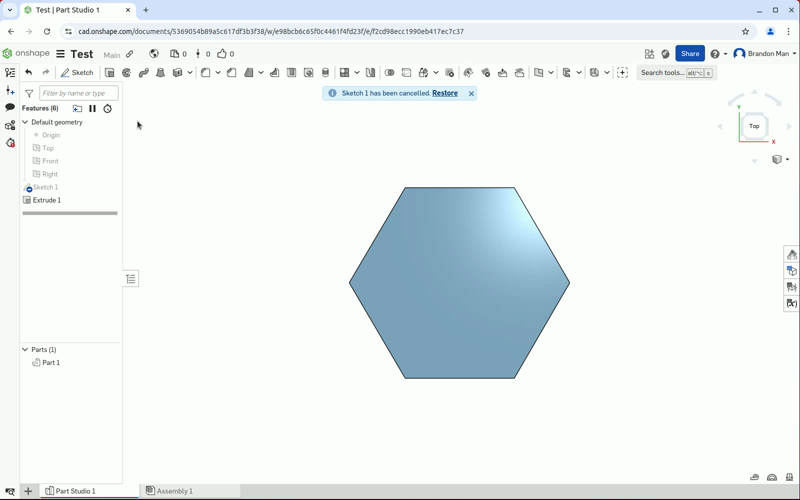
mouse_move(73, 189)
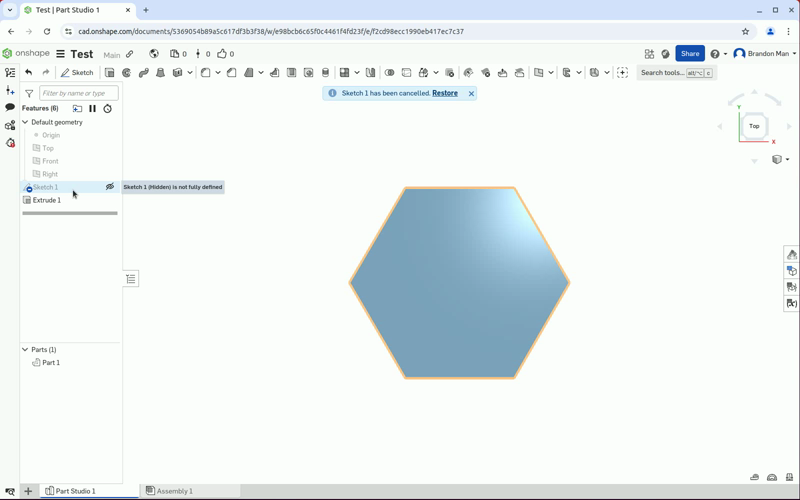
click(73, 189)
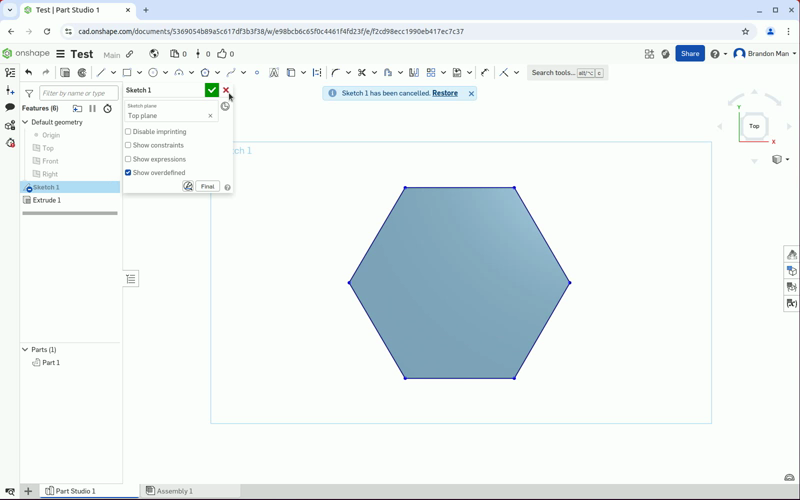
mouse_move(229, 92)
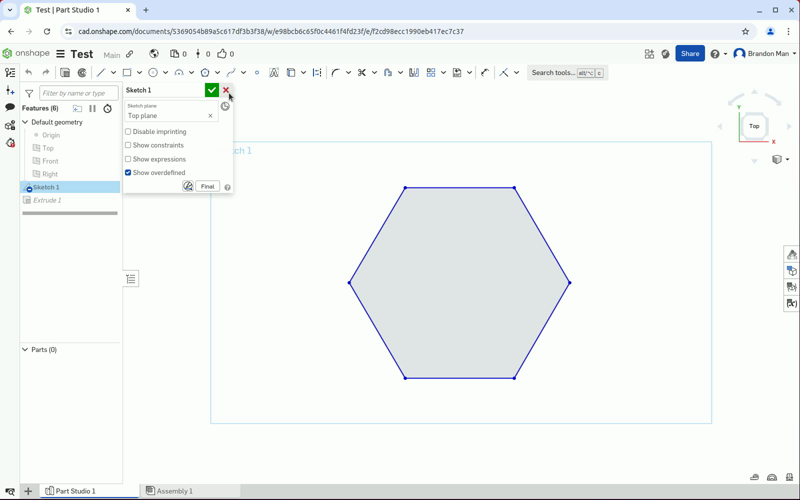
click(229, 92)
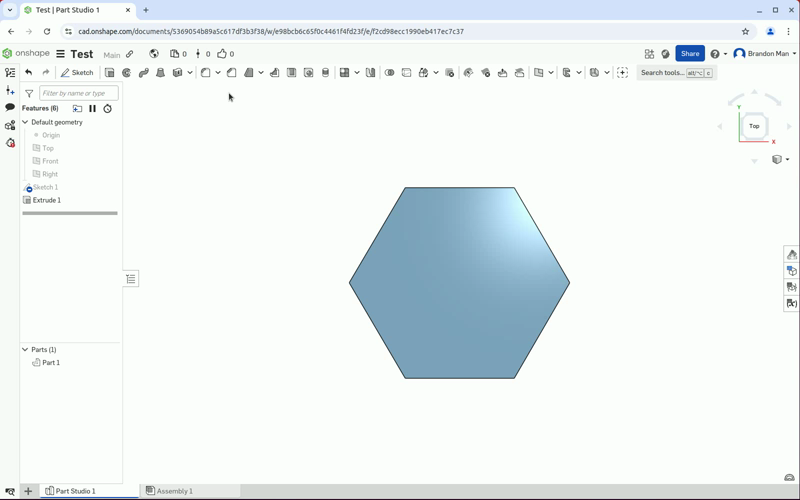
mouse_move(541, 75)
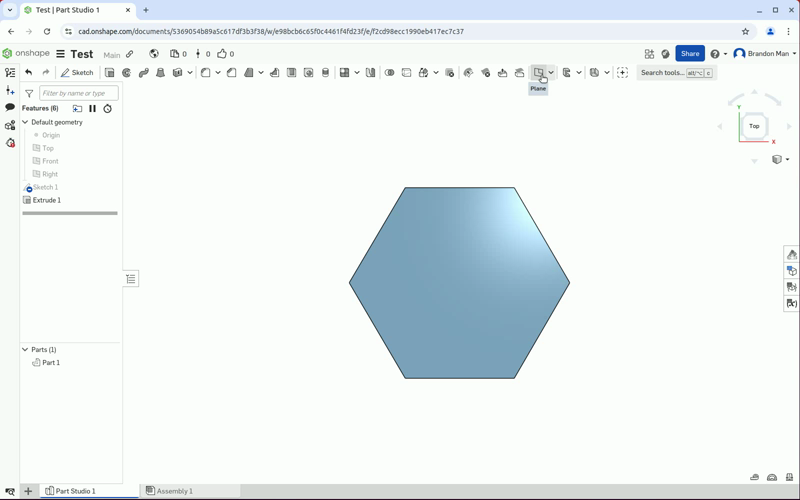
click(541, 75)
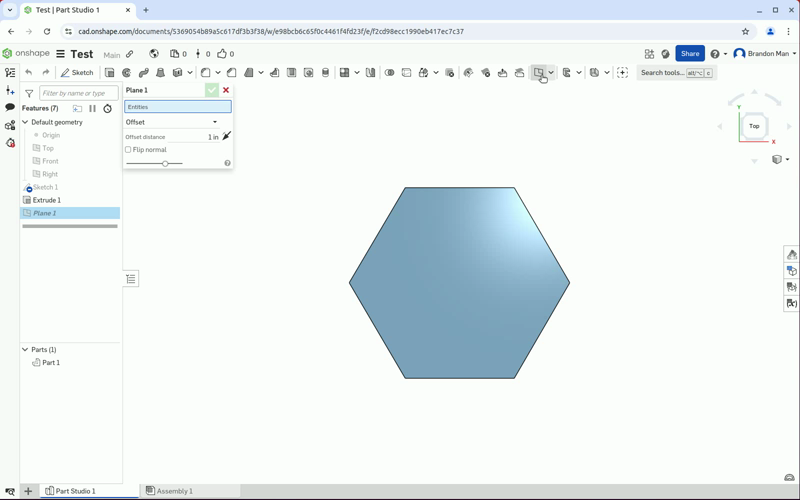
mouse_move(73, 150)
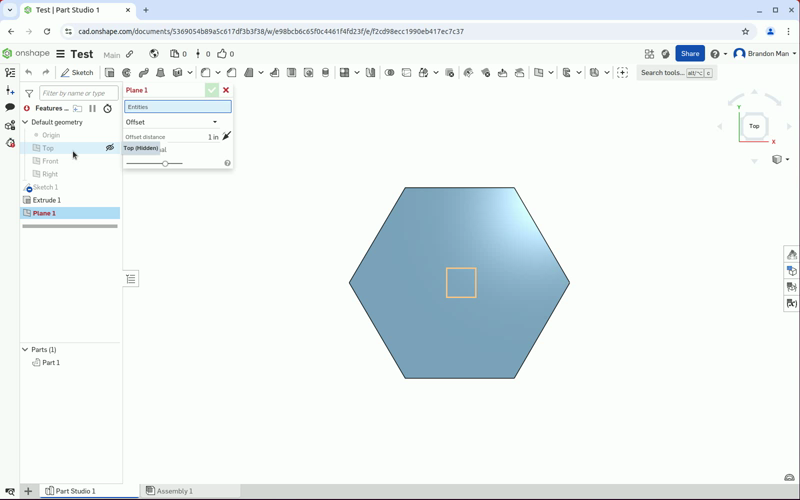
click(73, 150)
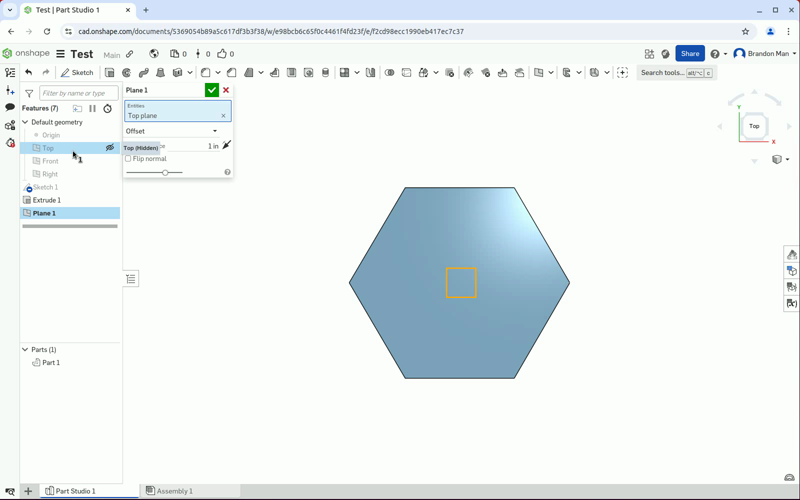
key(tab, 2)
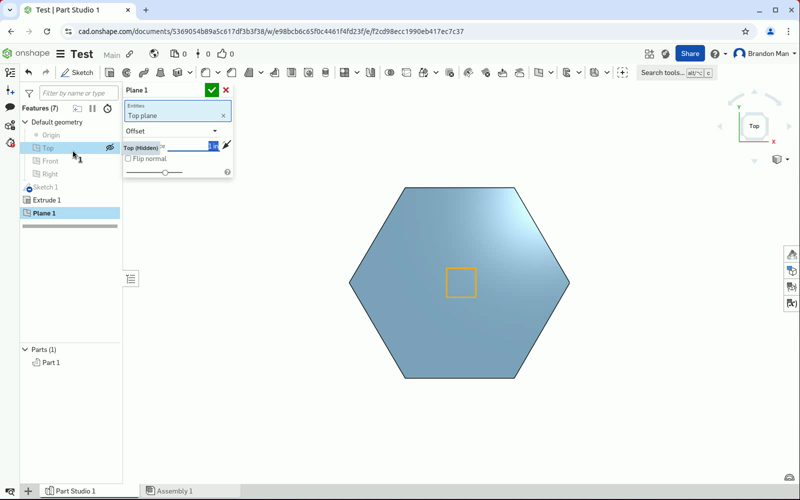
text(15.405)
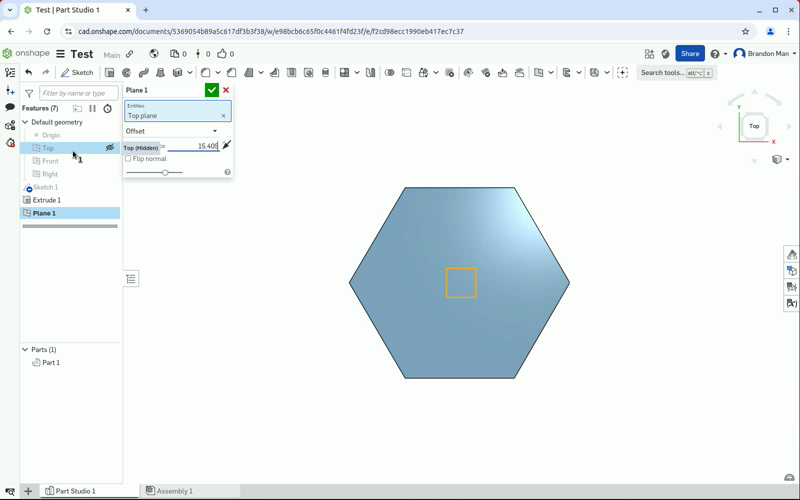
key(enter, 2)
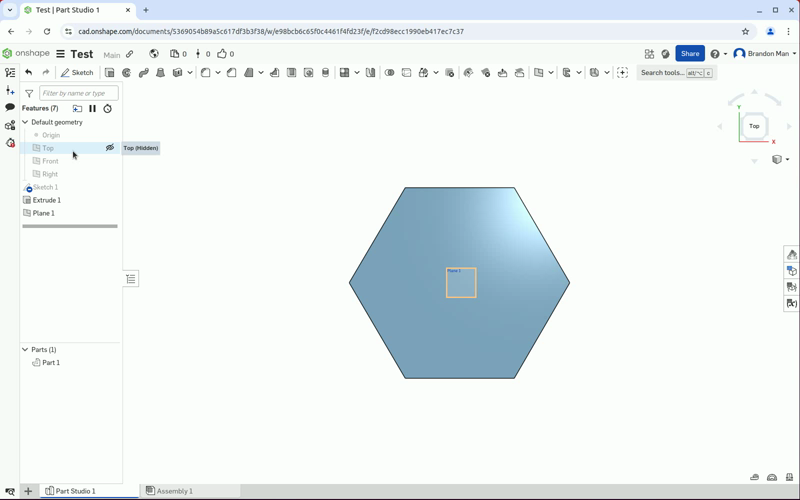
key(shift+s)
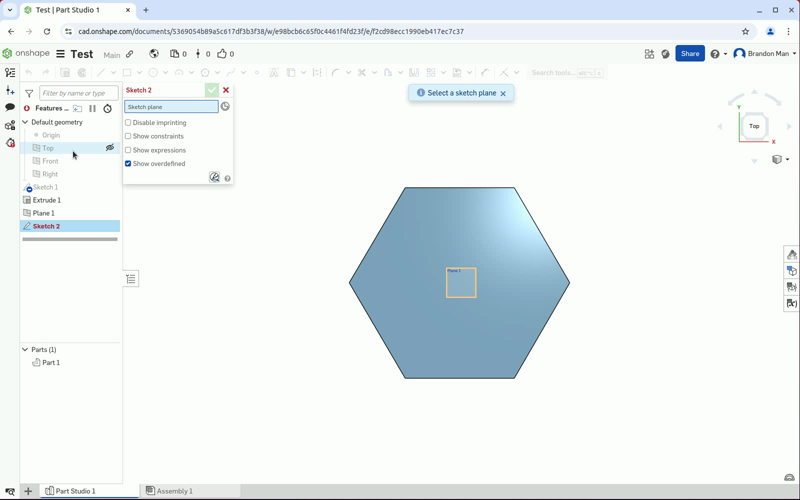
mouse_move(73, 215)
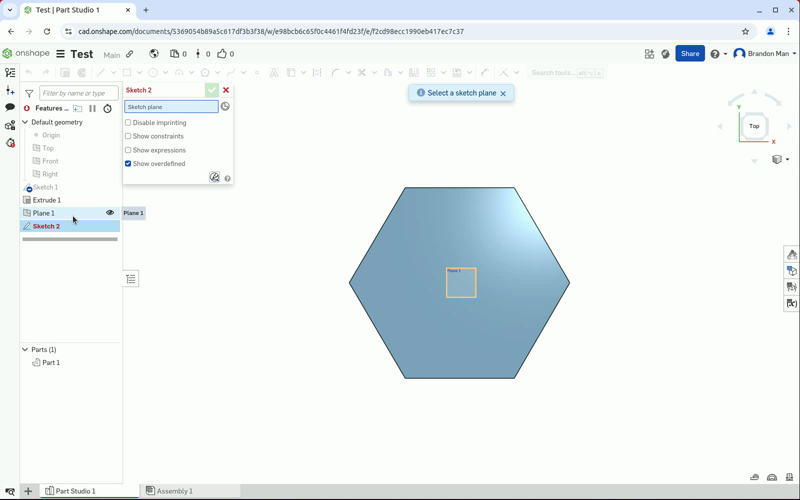
click(73, 215)
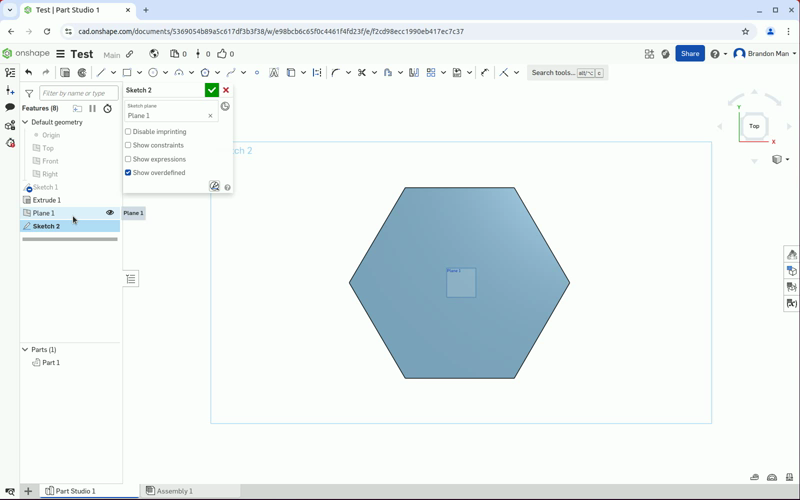
mouse_move(73, 352)
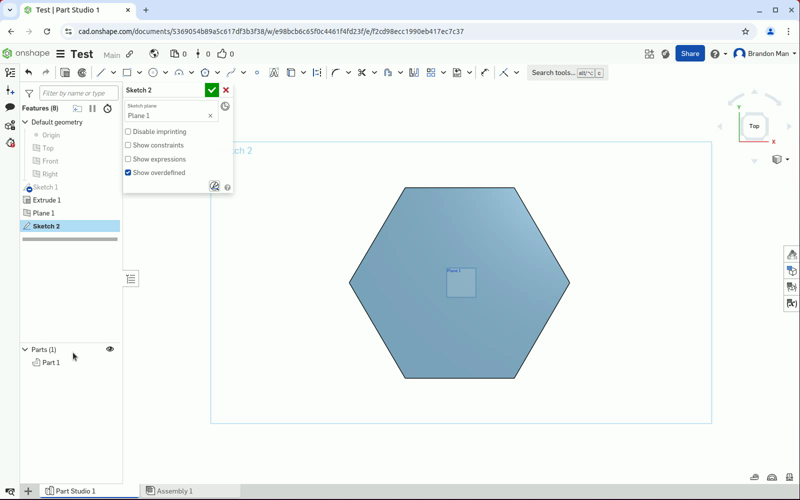
key(y)
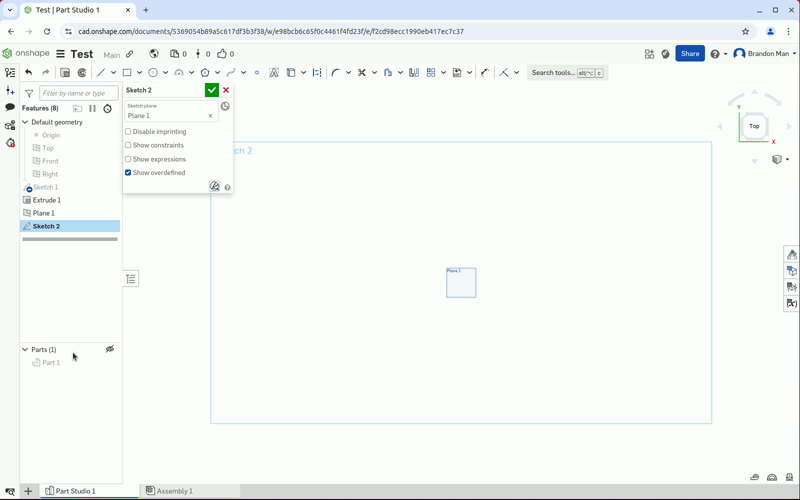
key(c)
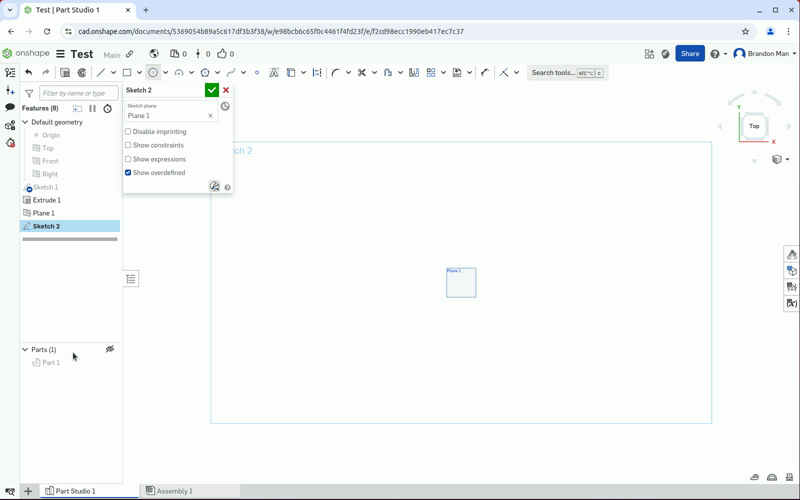
key_down(shift)
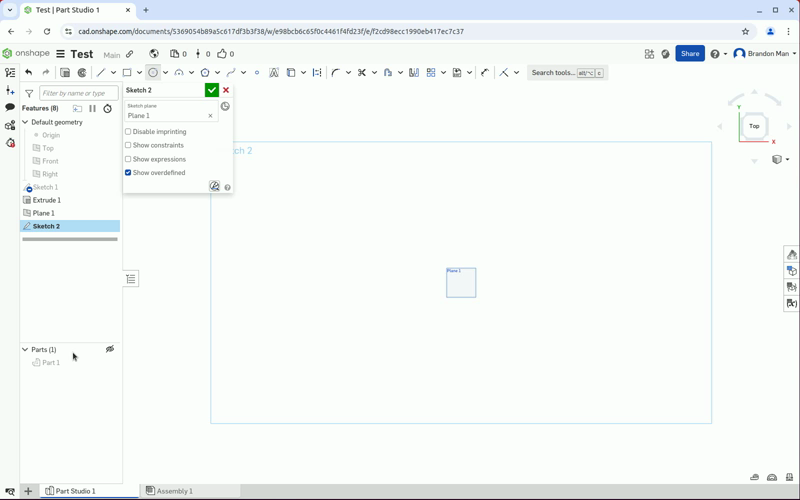
mouse_move(461, 282)
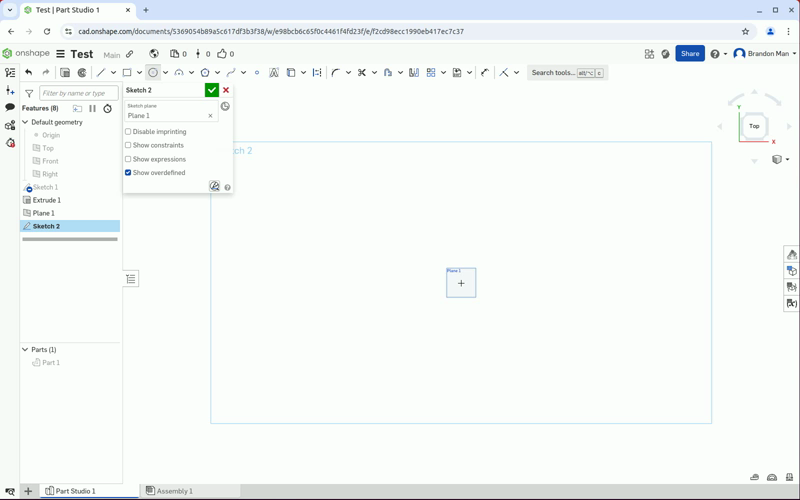
click(461, 282)
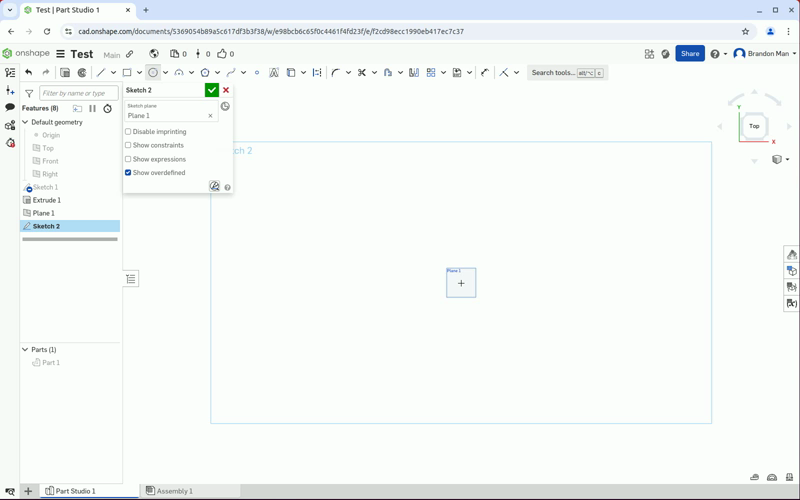
key_up(shift)
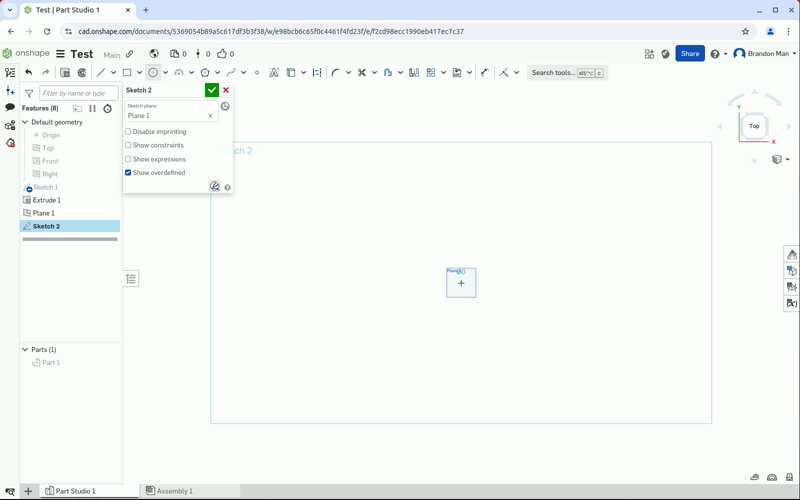
mouse_move(552, 282)
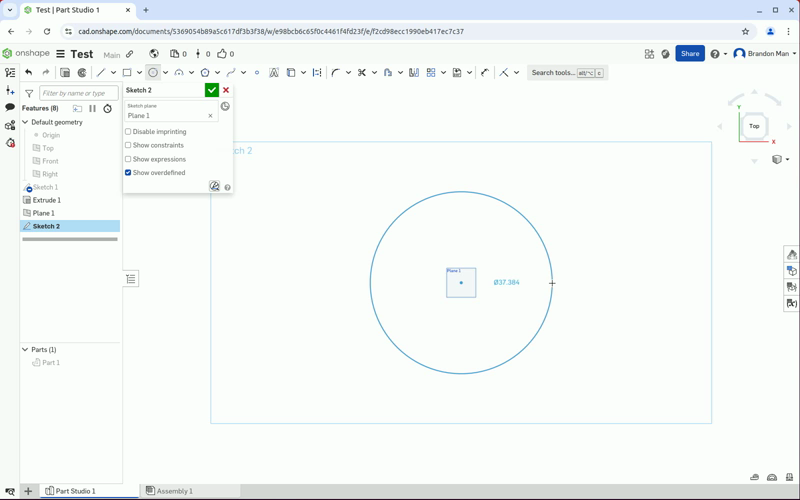
click(552, 282)
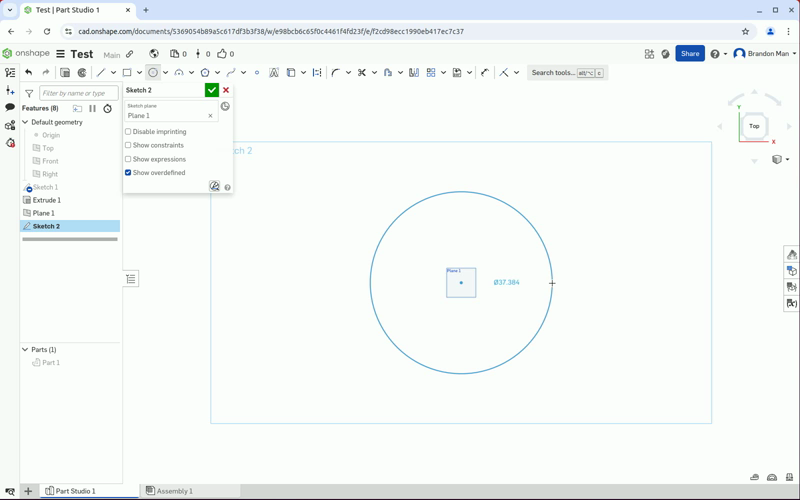
key(esc)
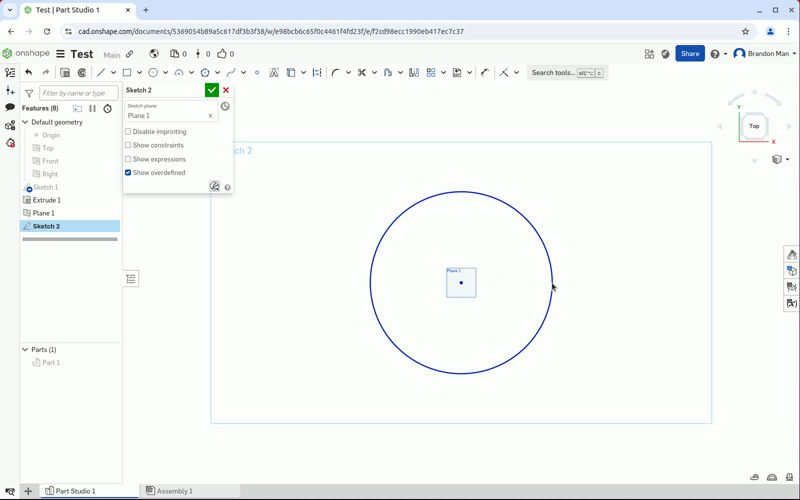
mouse_move(468, 312)
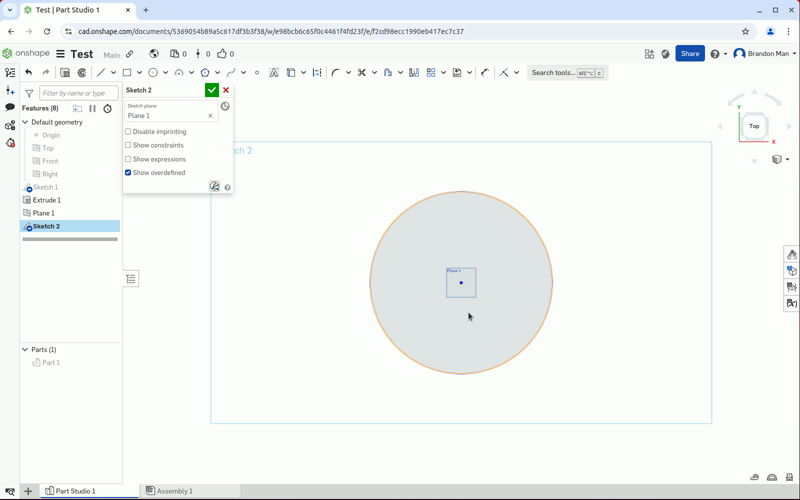
click(468, 312)
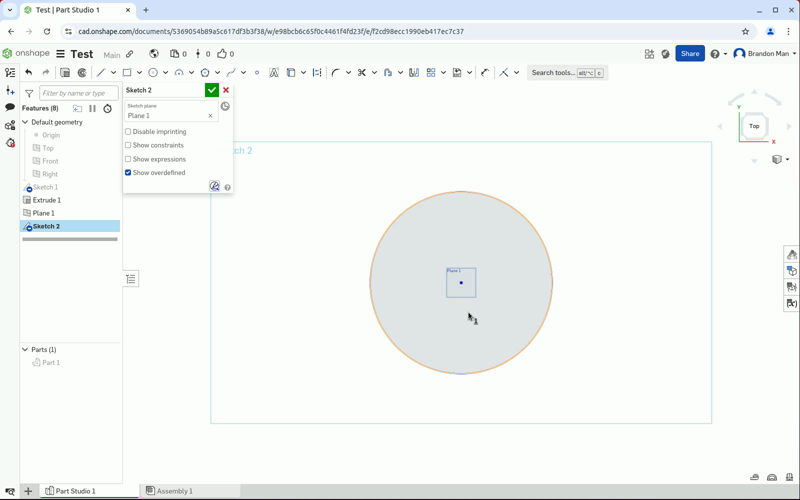
mouse_move(73, 352)
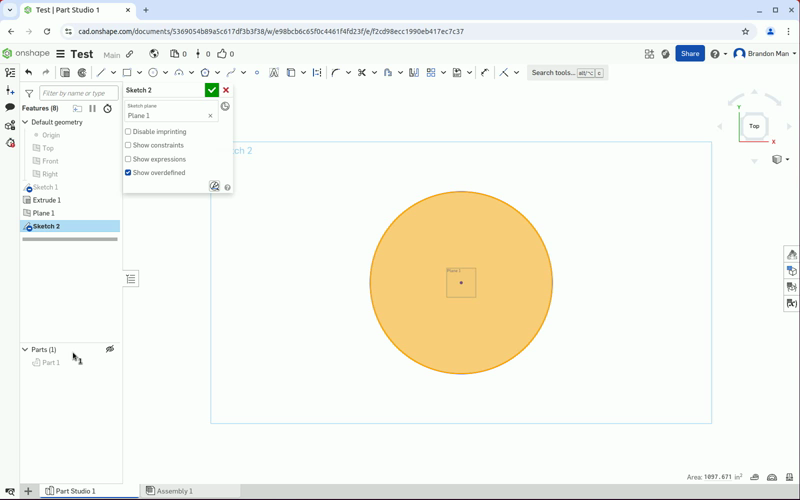
key(shift+y)
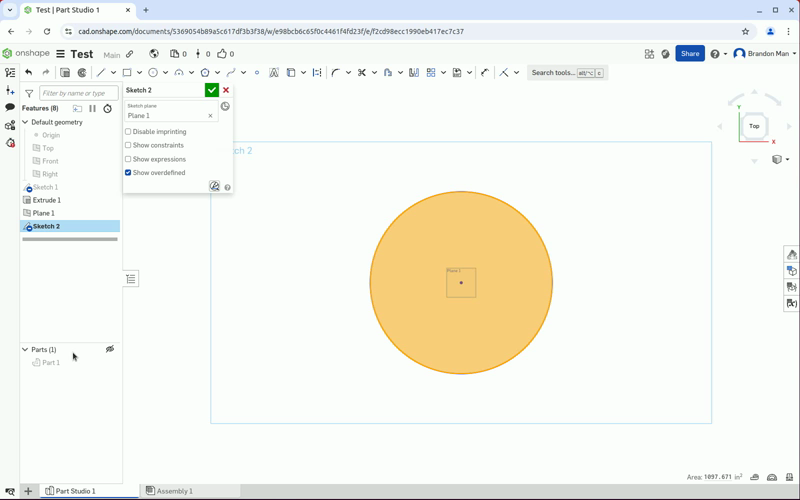
key(shift+e)
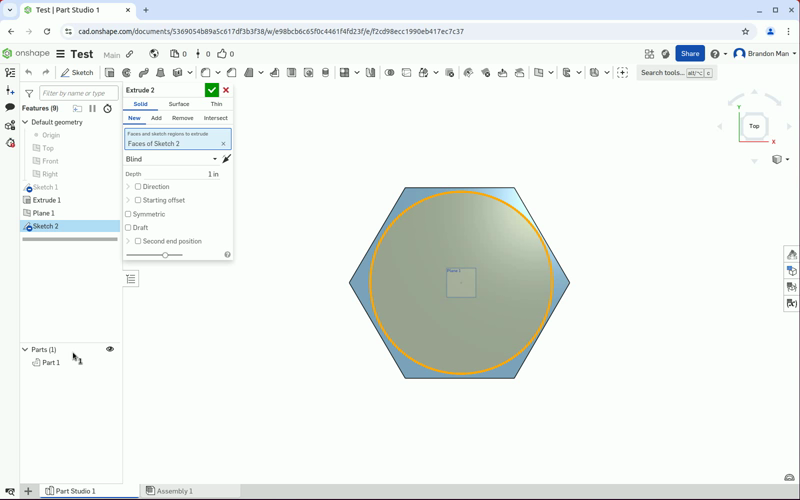
mouse_move(143, 106)
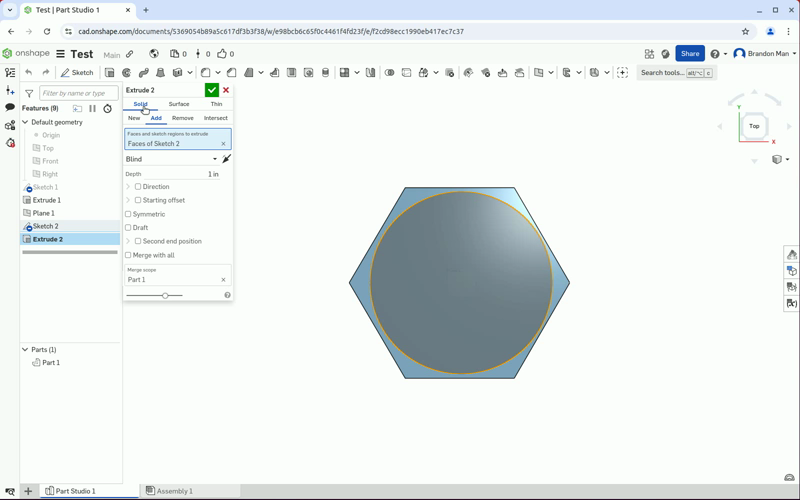
click(143, 106)
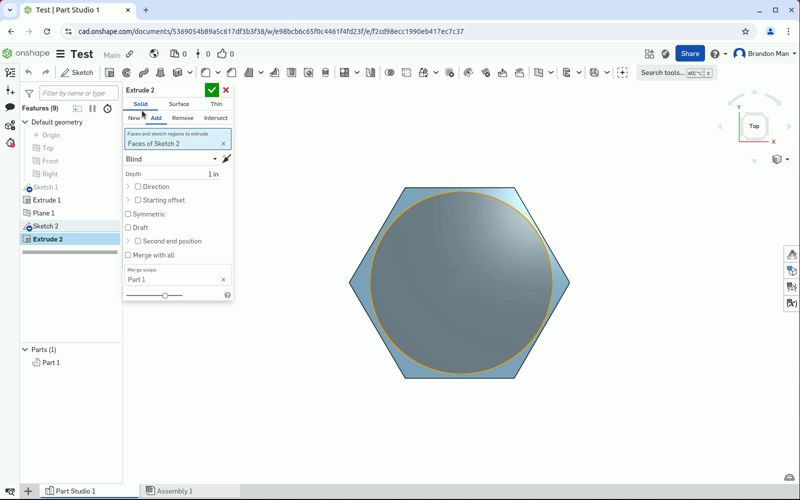
mouse_move(137, 120)
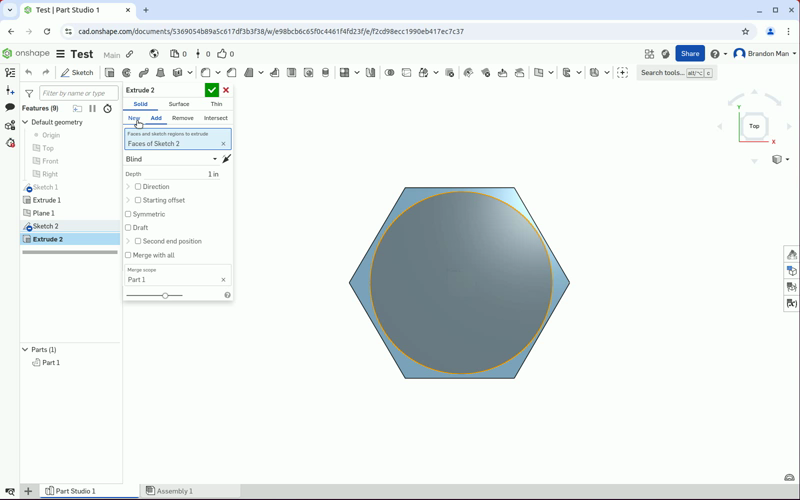
click(137, 120)
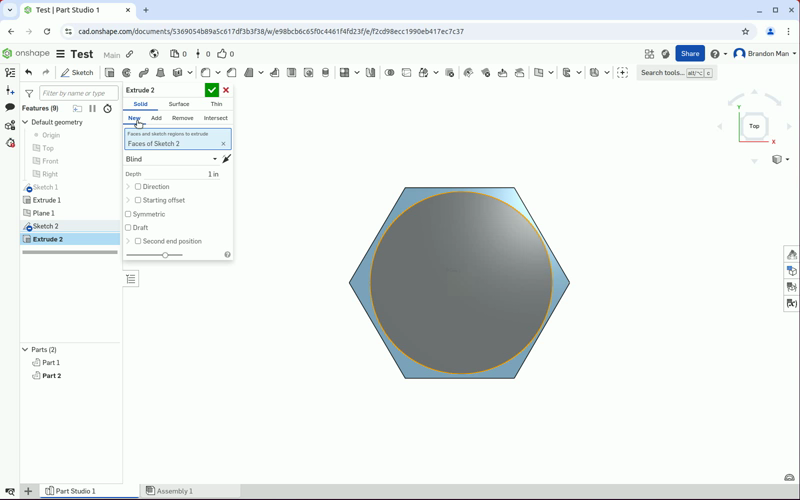
key(tab, 4)
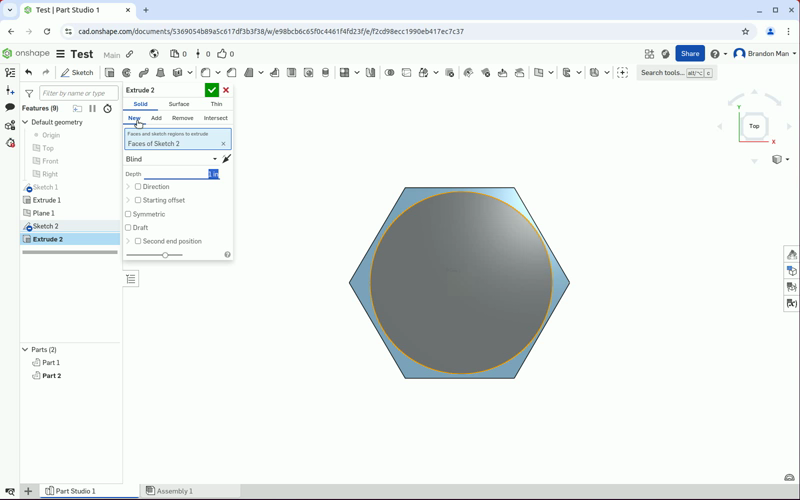
text(7.703)
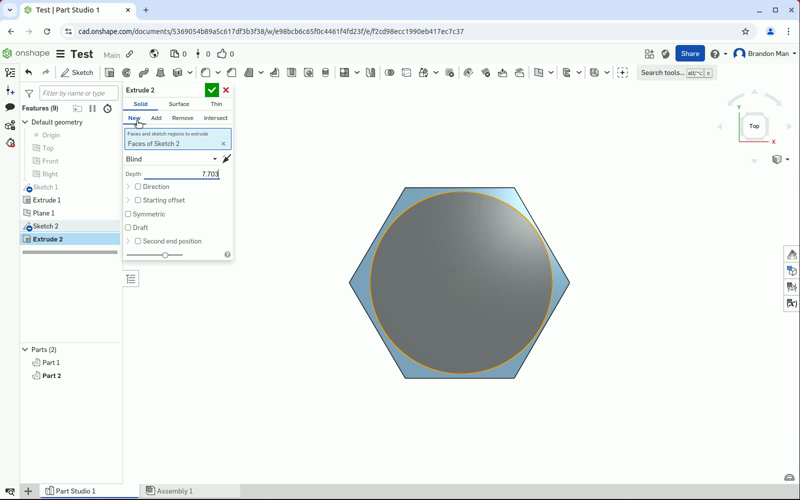
key(enter)
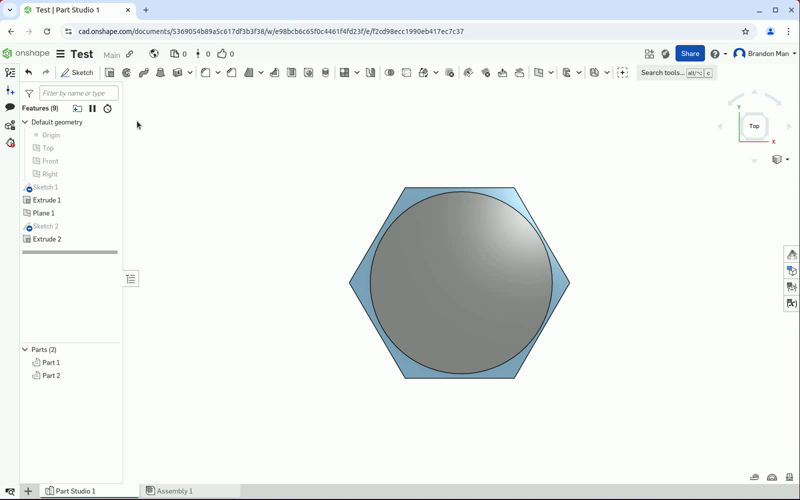
key(shift+h)
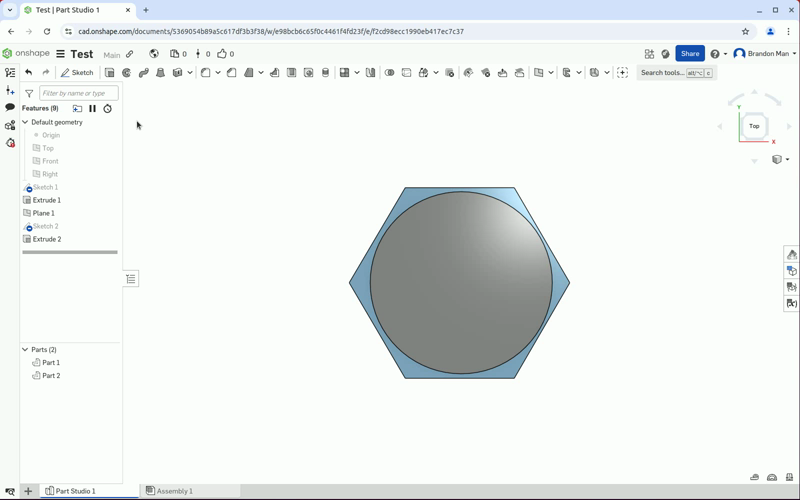
key(shift+h)
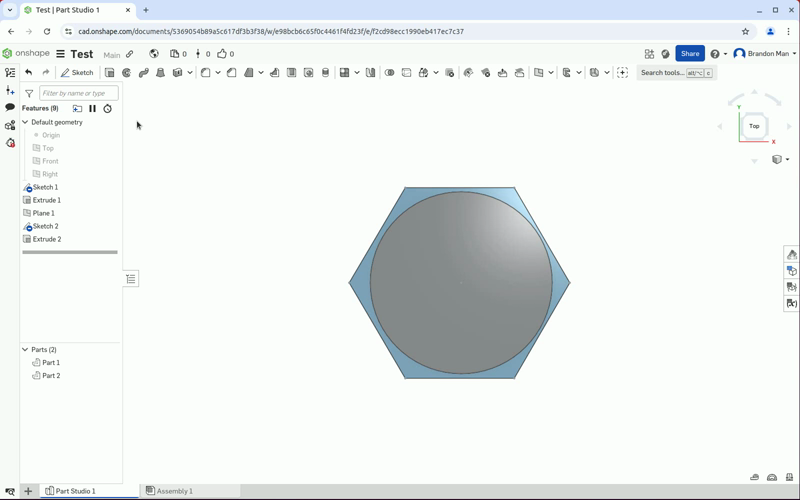
key(shift+7)
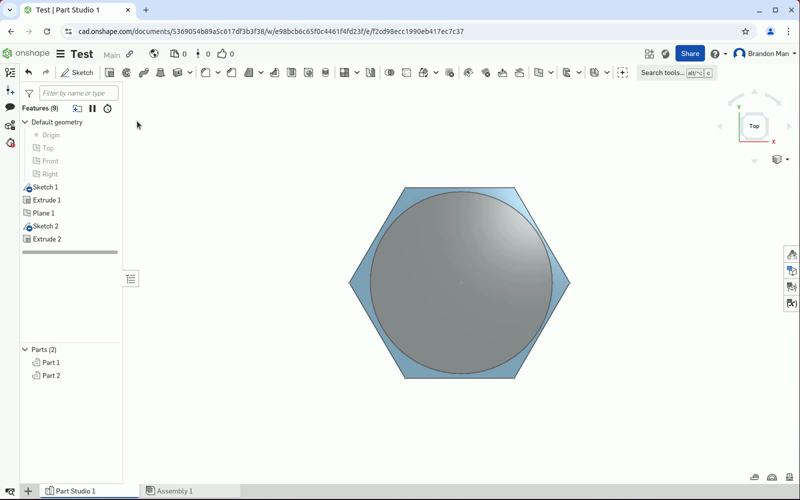
key(up, 3)
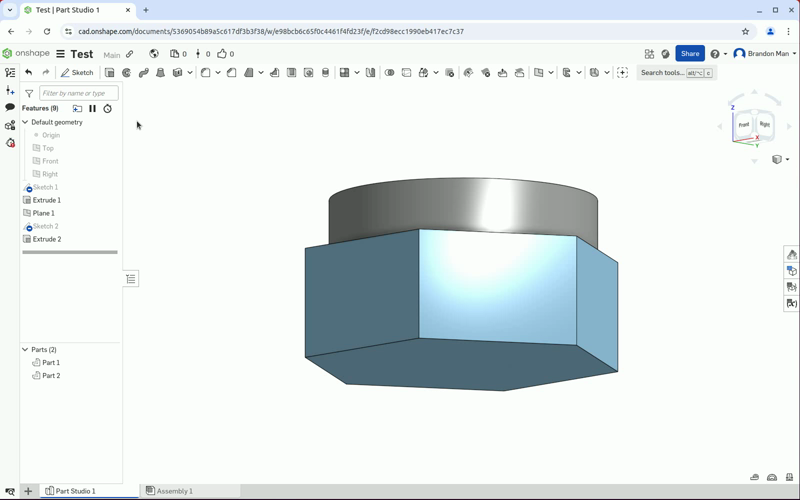
key(left, 3)
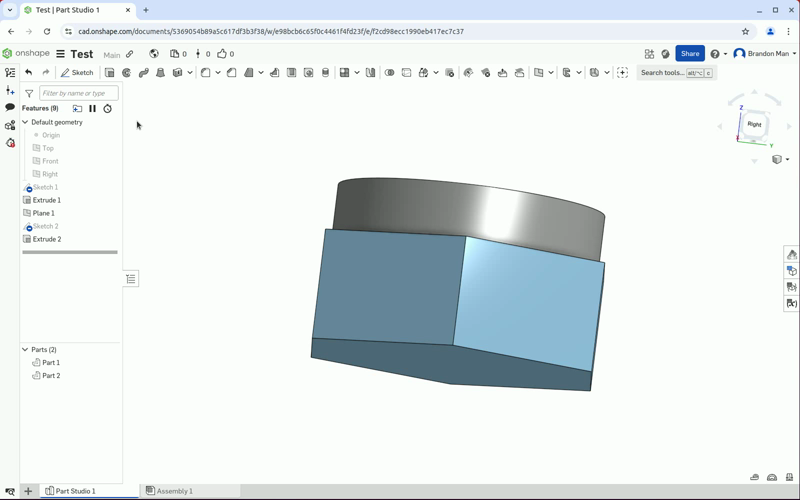
key(right, 3)
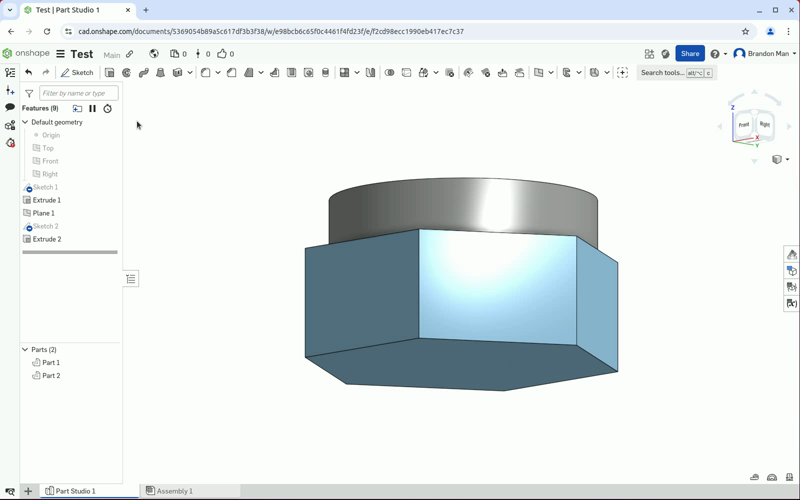
key(down, 3)
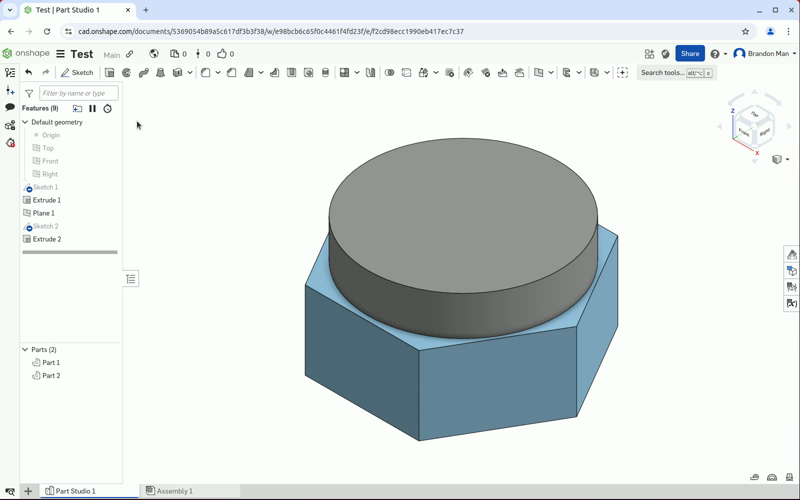
mouse_move(73, 189)
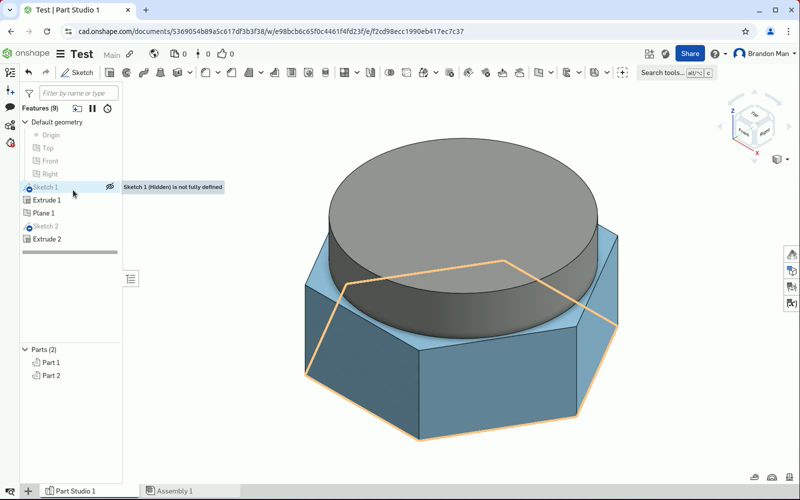
click(73, 189)